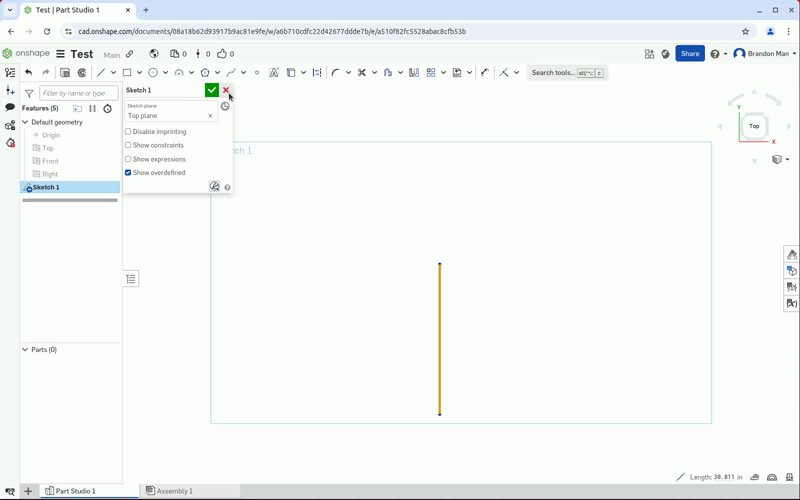
key(shift+h)
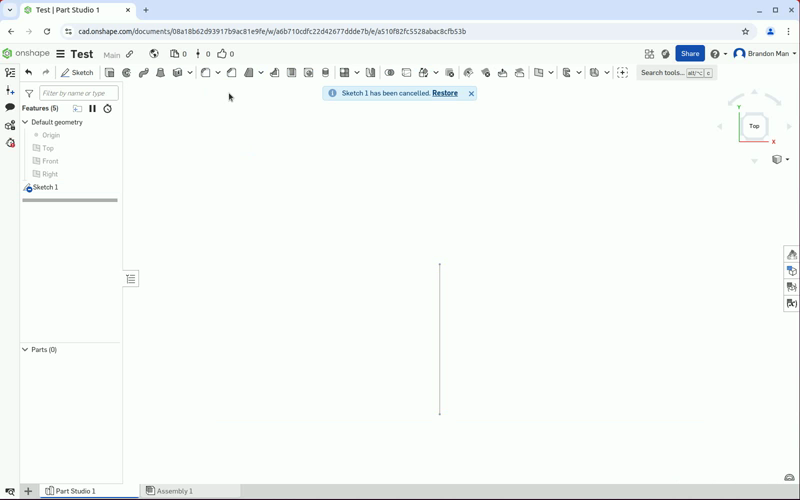
key(shift+s)
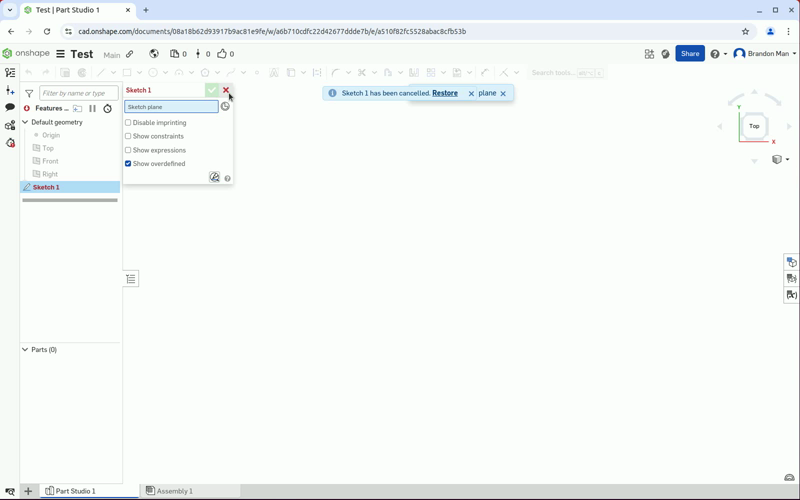
mouse_move(73, 150)
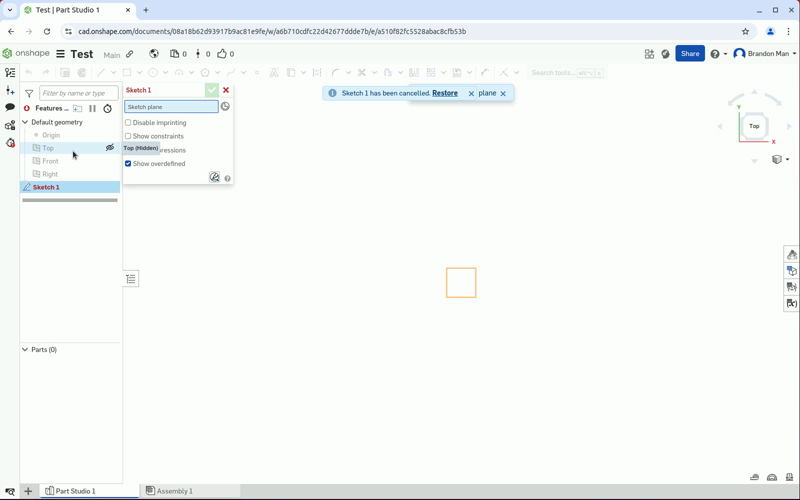
click(73, 150)
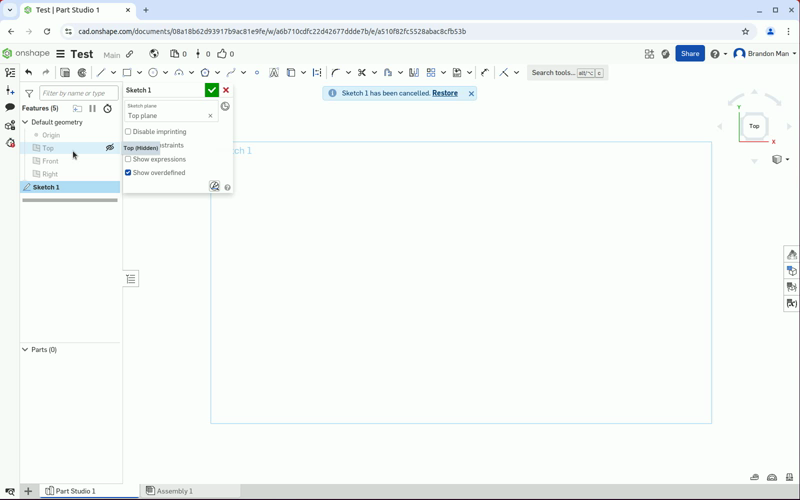
mouse_move(73, 352)
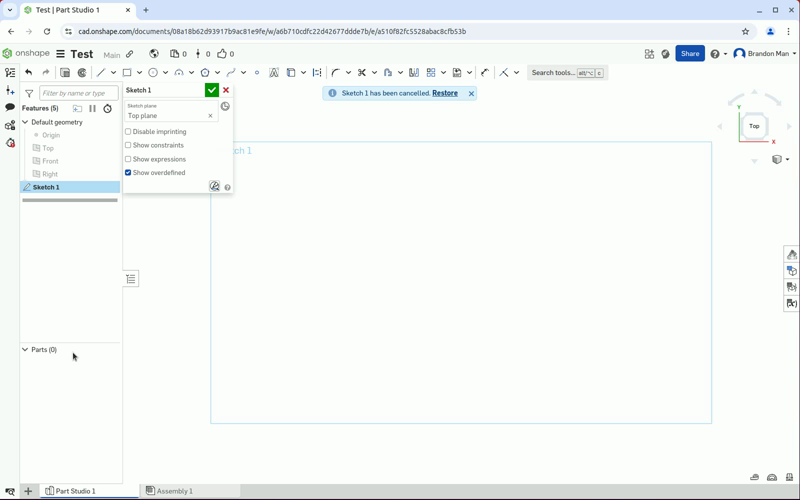
key(y)
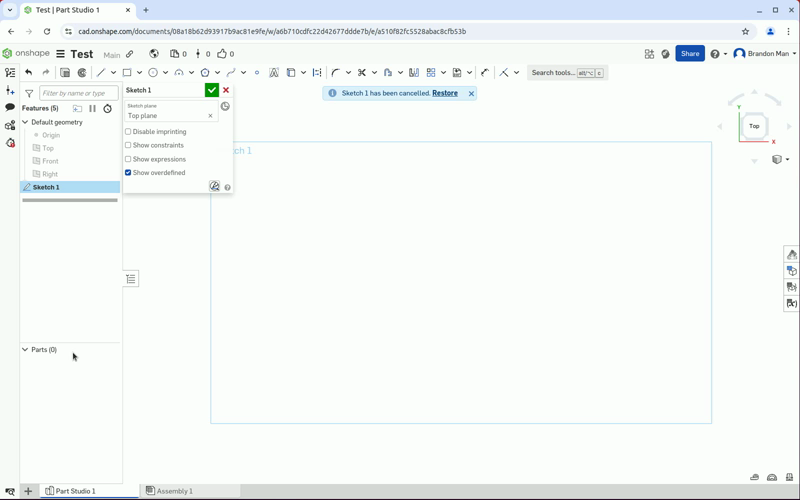
key(c)
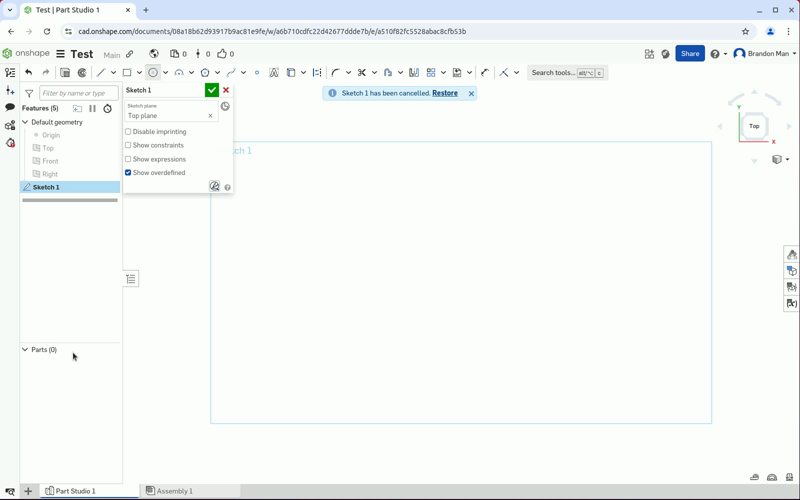
key_down(shift)
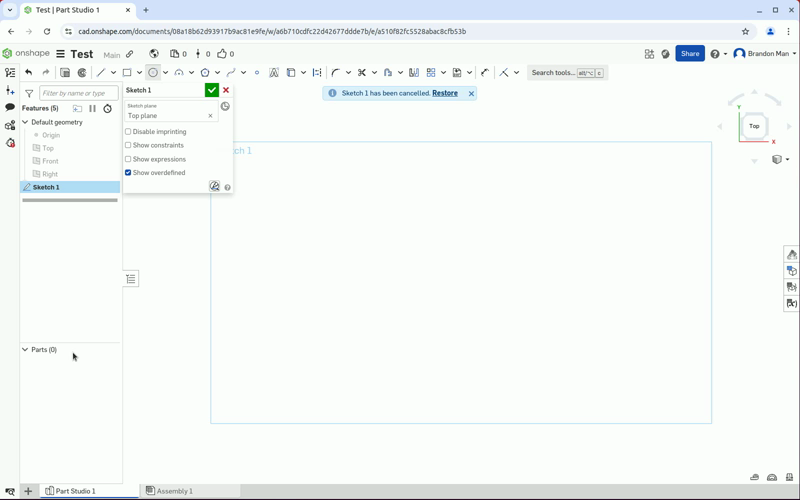
mouse_move(461, 282)
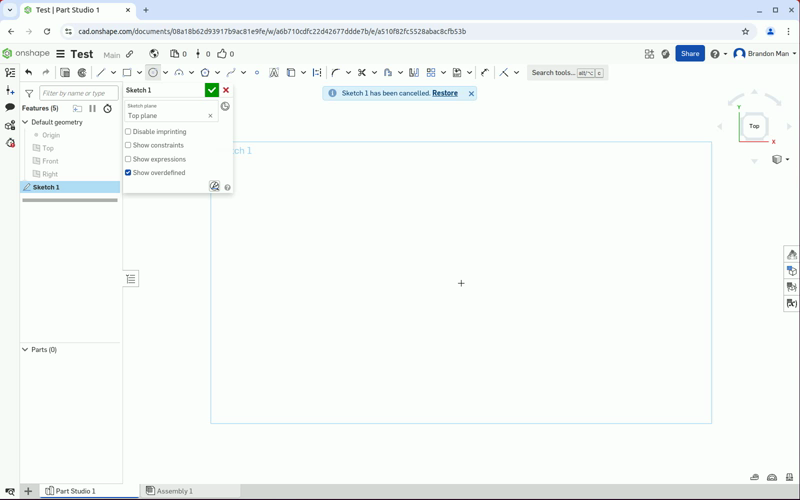
click(461, 282)
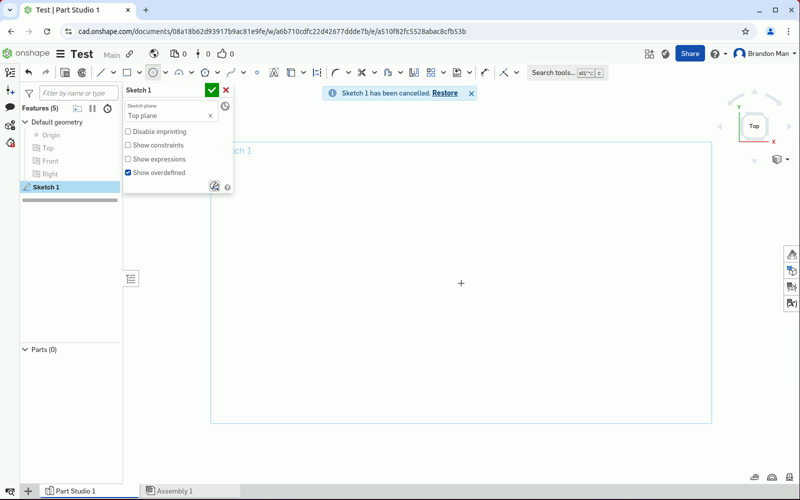
key_up(shift)
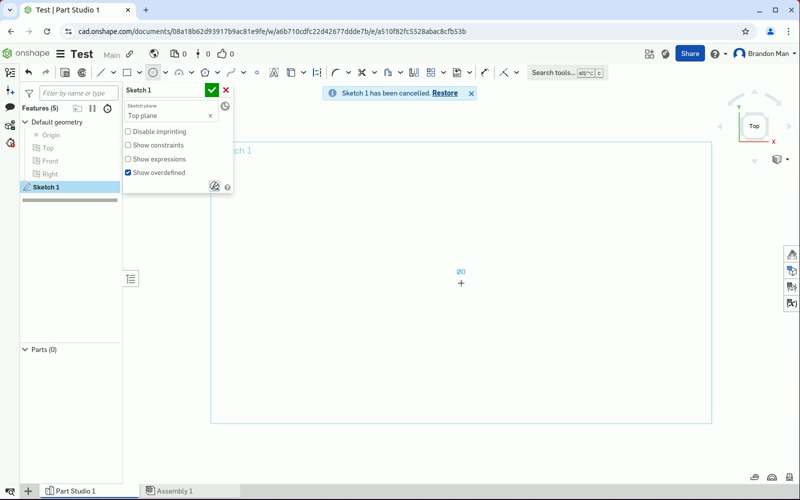
mouse_move(574, 282)
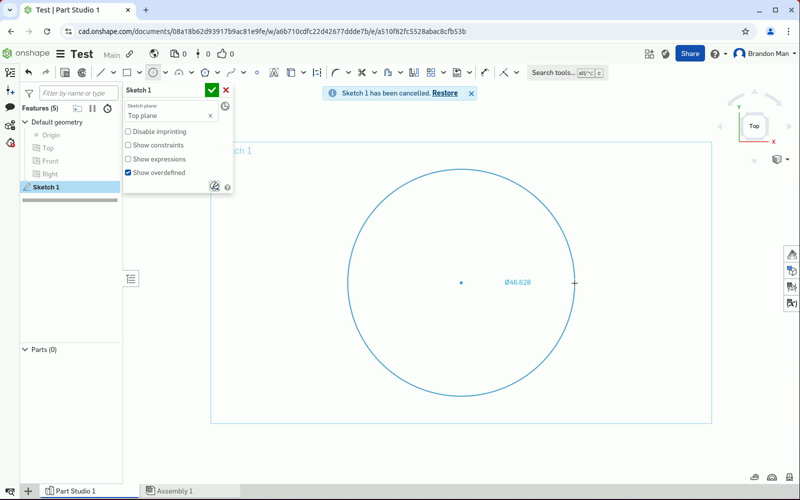
click(574, 282)
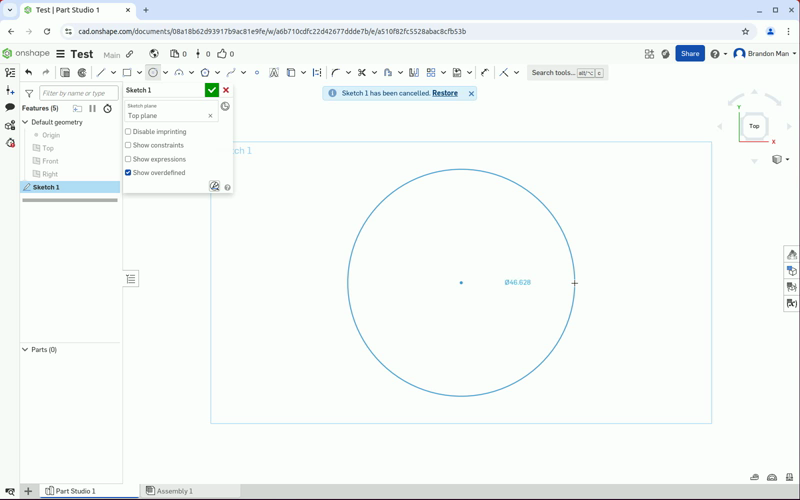
key(esc)
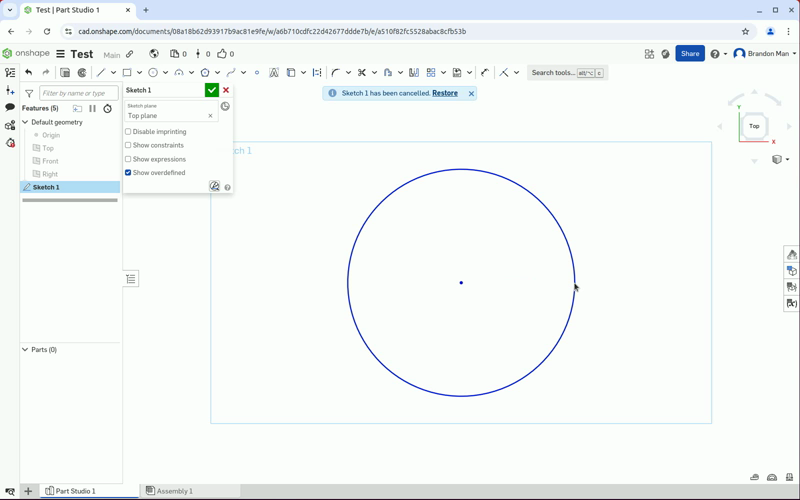
mouse_move(501, 217)
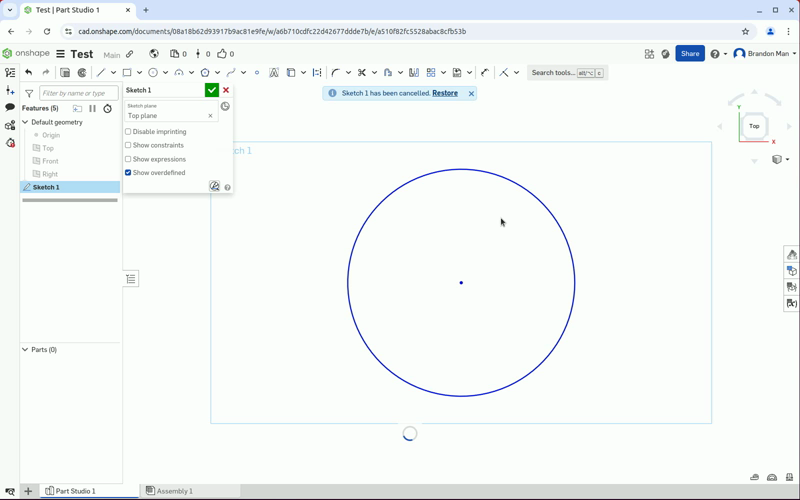
click(501, 217)
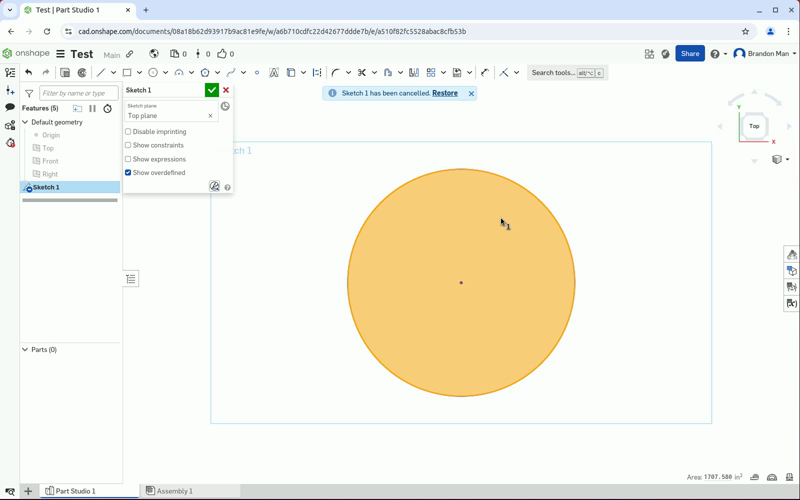
mouse_move(73, 352)
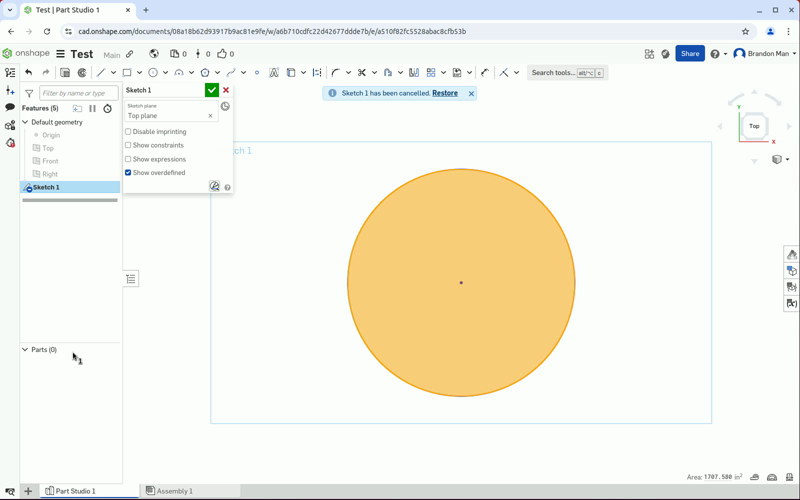
key(shift+y)
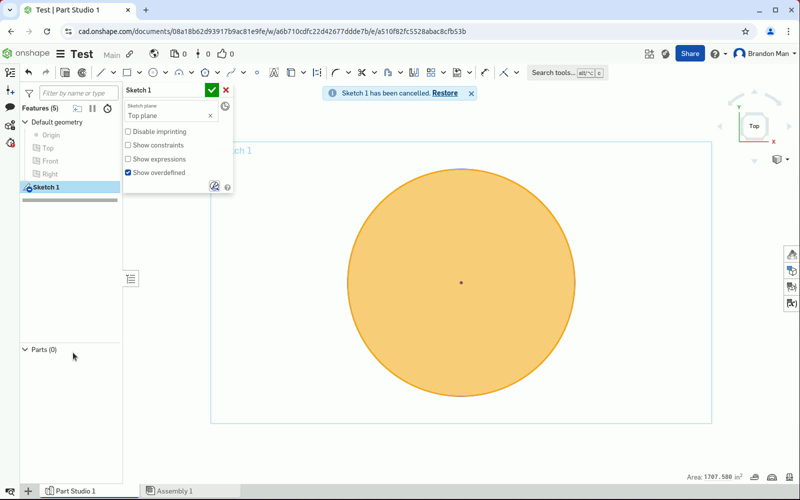
key(shift+e)
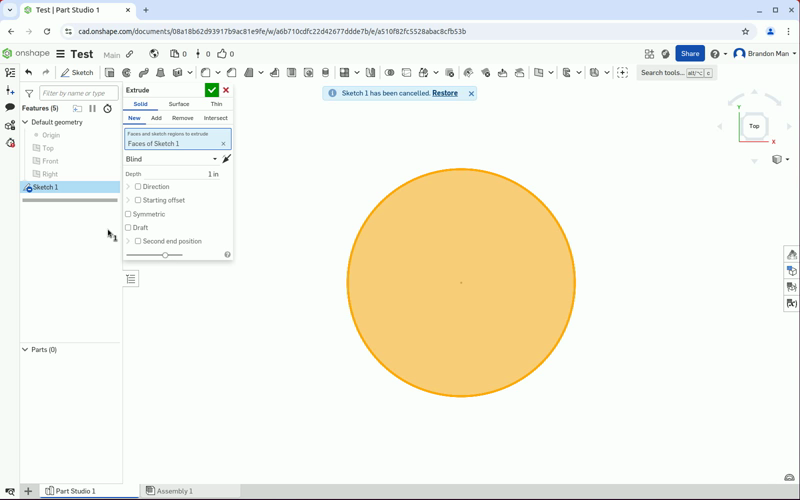
mouse_move(143, 106)
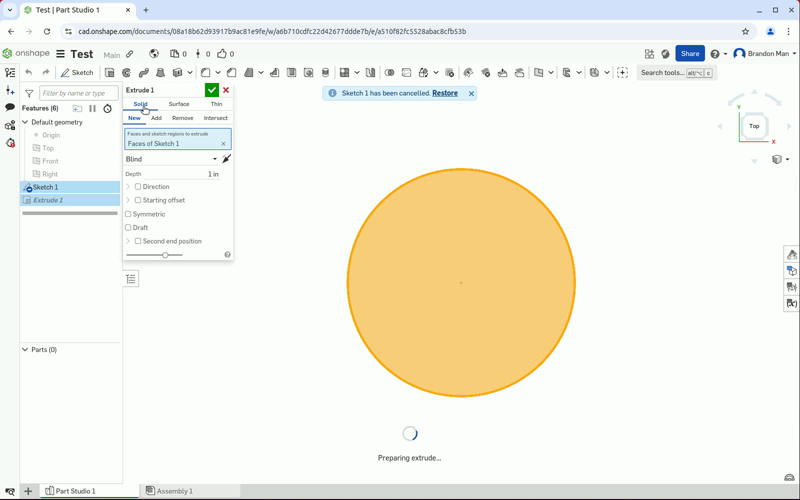
click(143, 106)
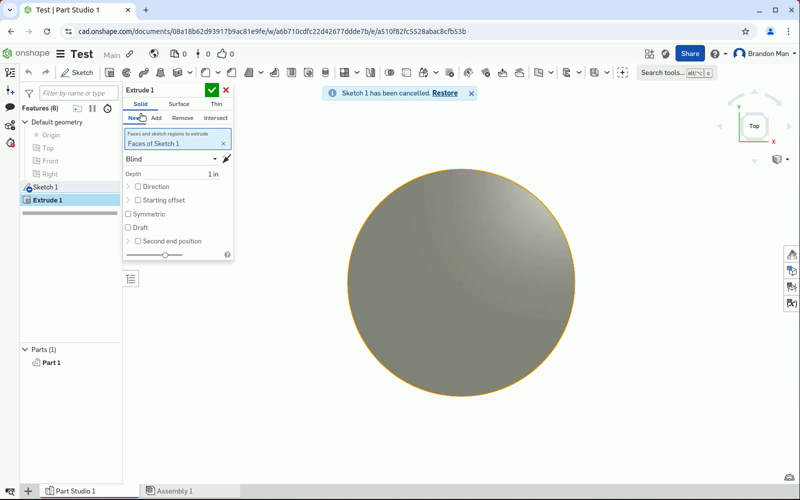
mouse_move(137, 120)
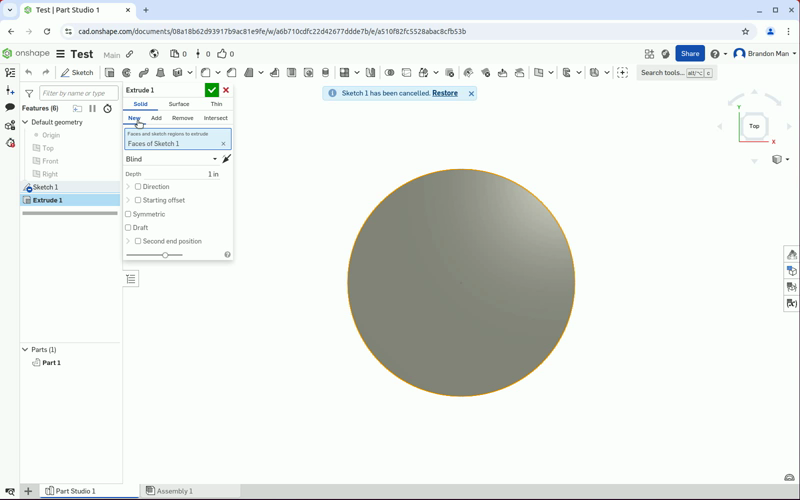
click(137, 120)
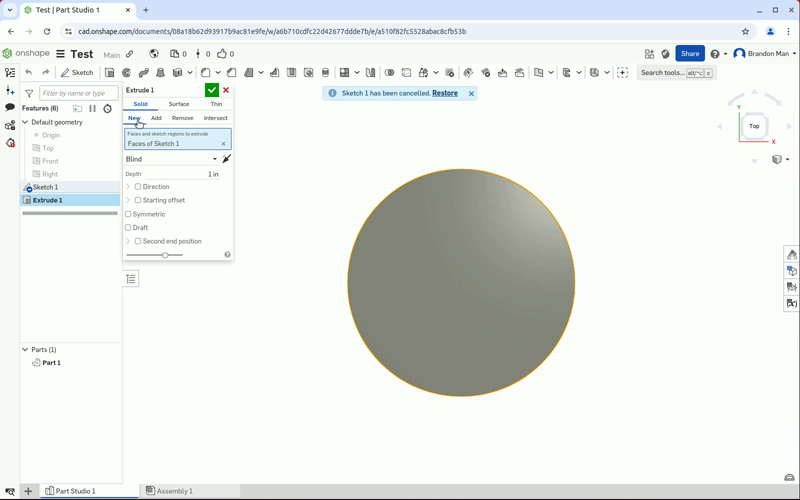
key(tab, 4)
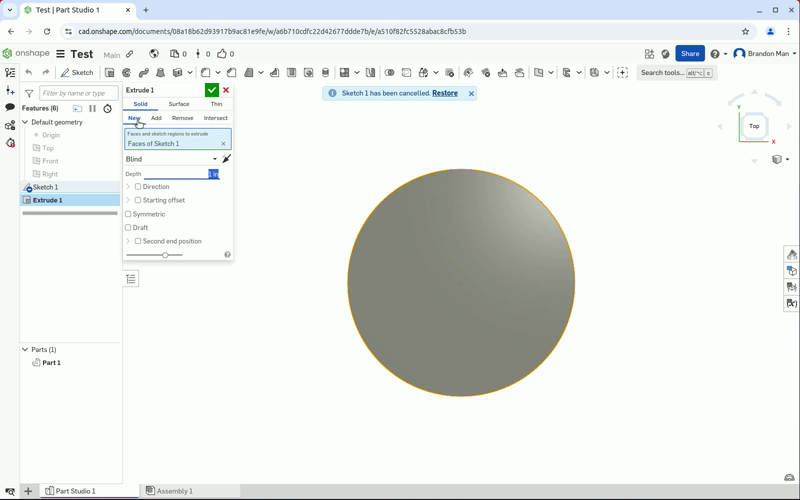
text(14.202)
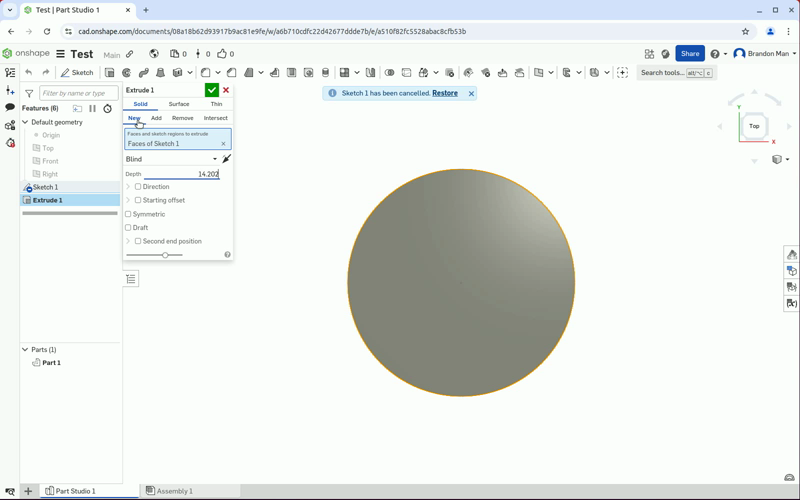
key(enter)
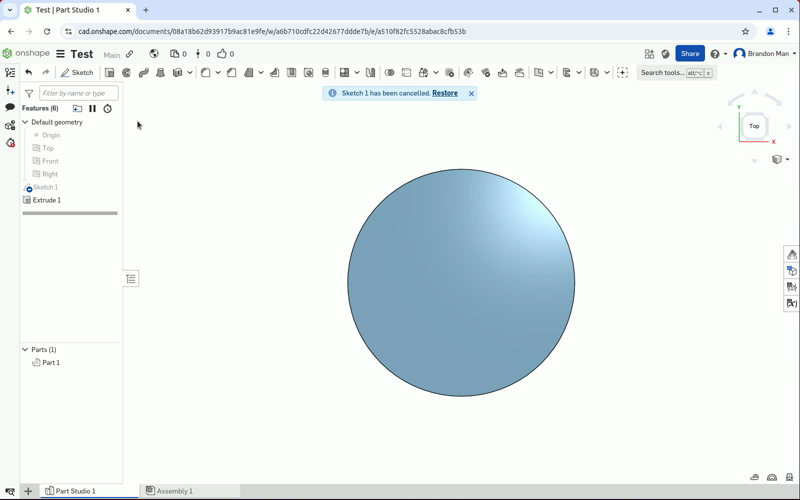
key(shift+h)
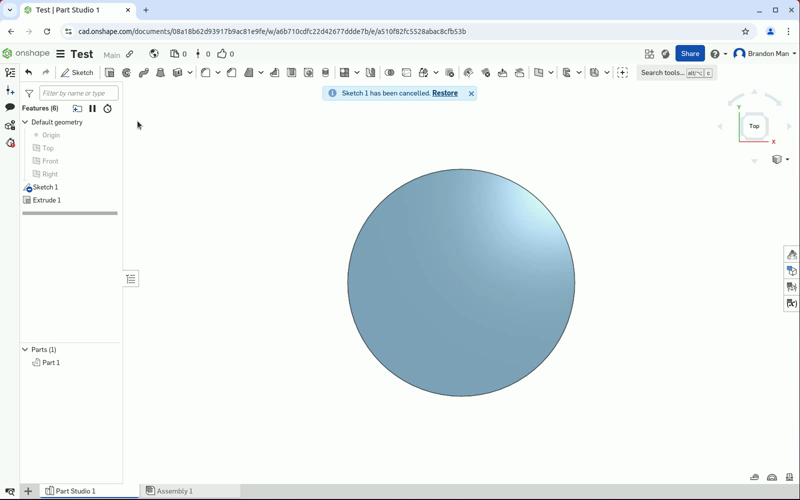
key(shift+h)
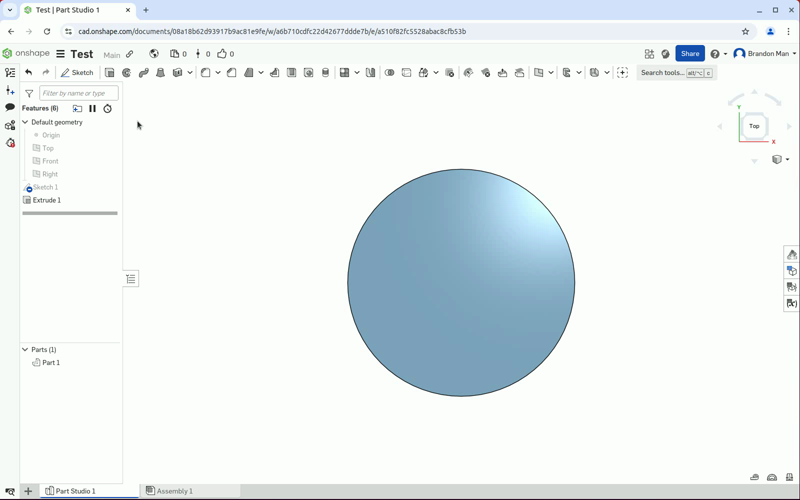
mouse_move(73, 189)
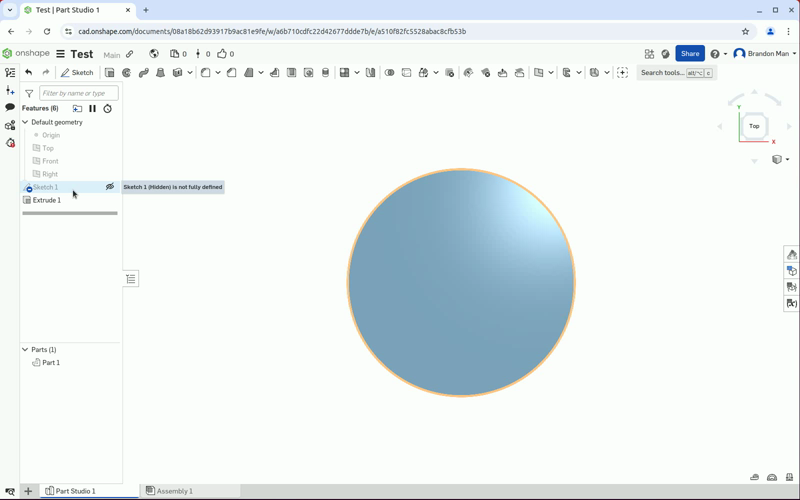
click(73, 189)
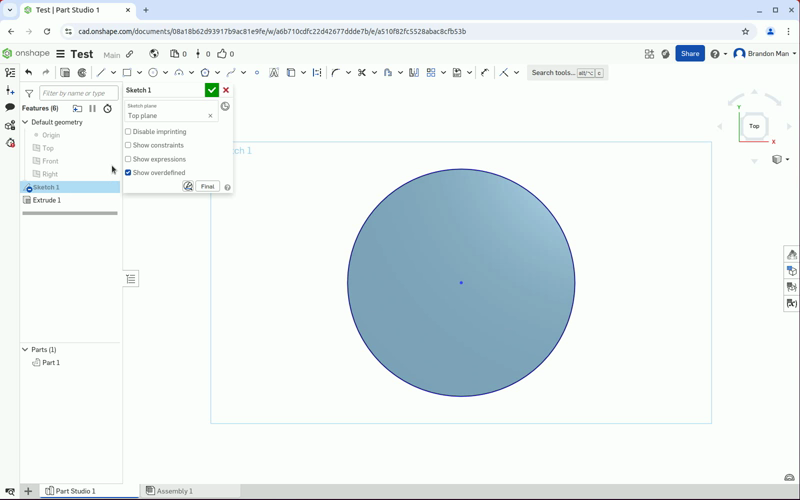
mouse_move(229, 92)
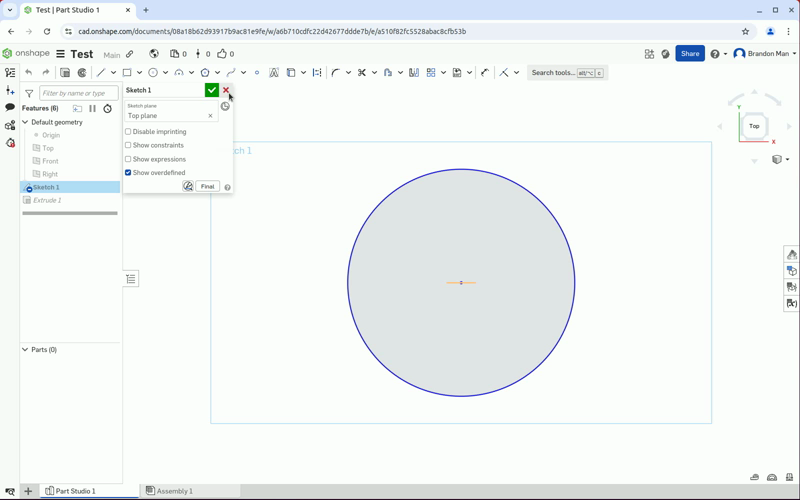
click(229, 92)
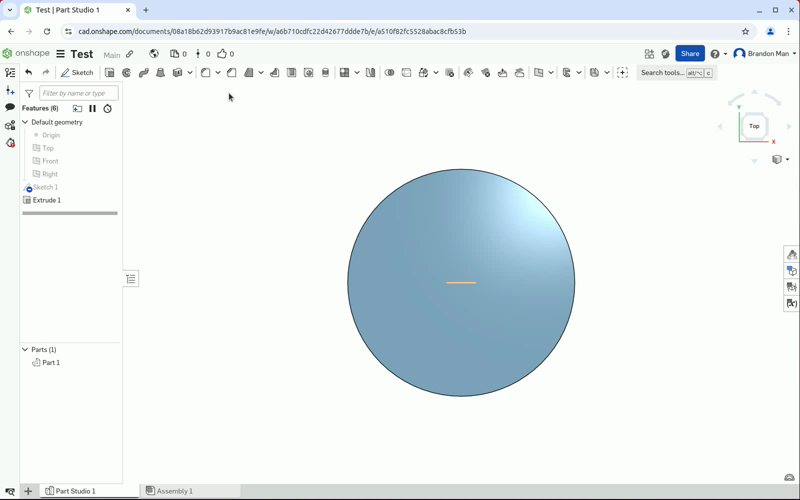
mouse_move(541, 75)
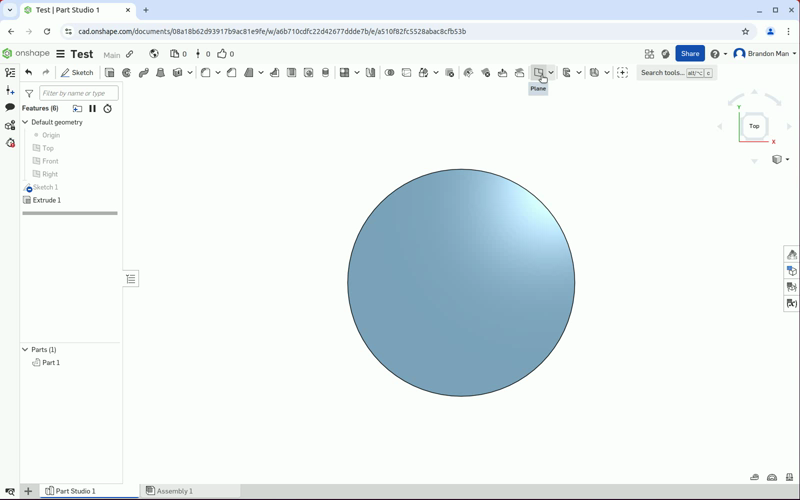
click(541, 75)
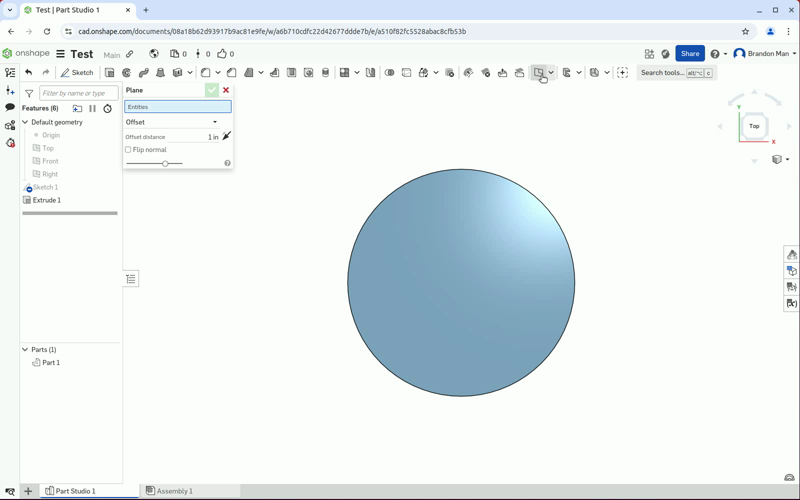
mouse_move(73, 150)
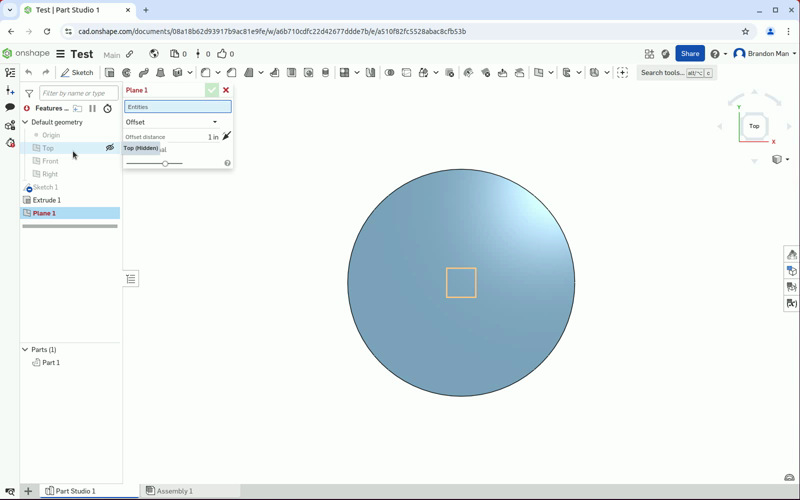
click(73, 150)
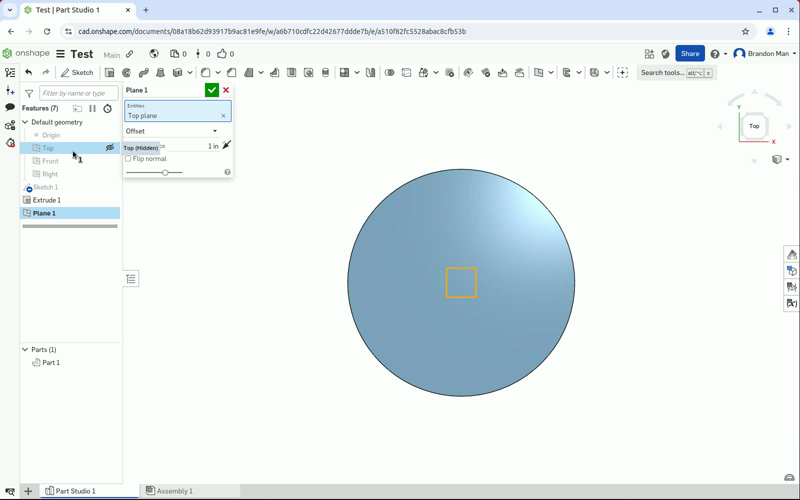
key(tab, 2)
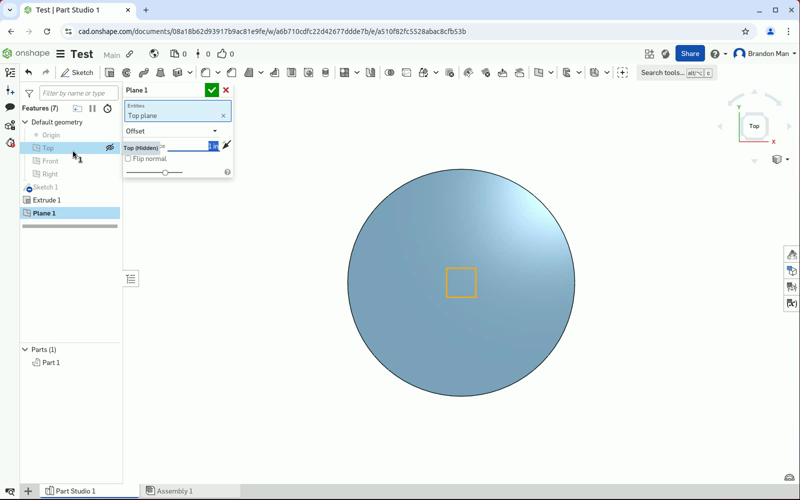
text(14.204)
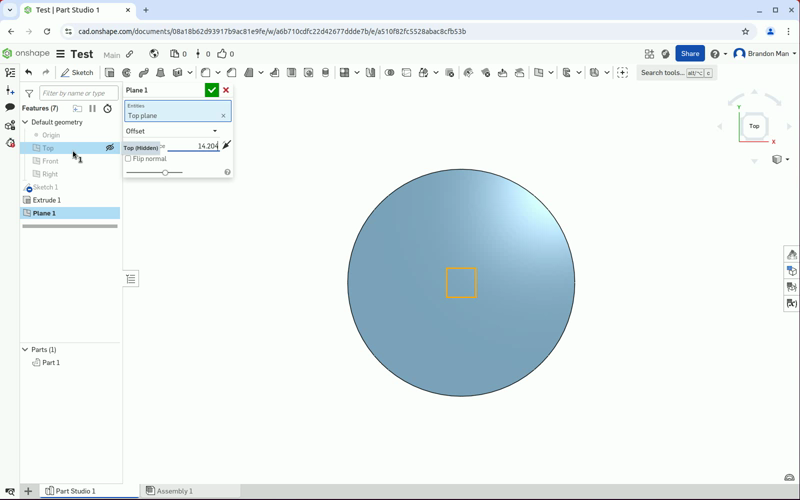
key(enter, 2)
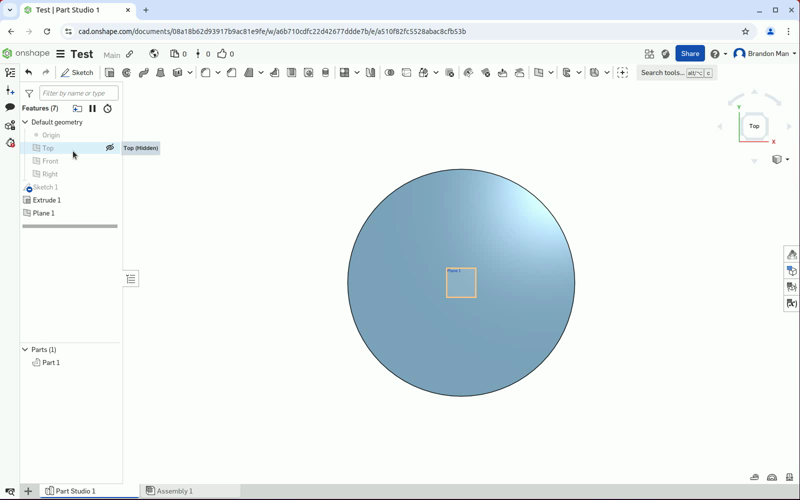
key(shift+s)
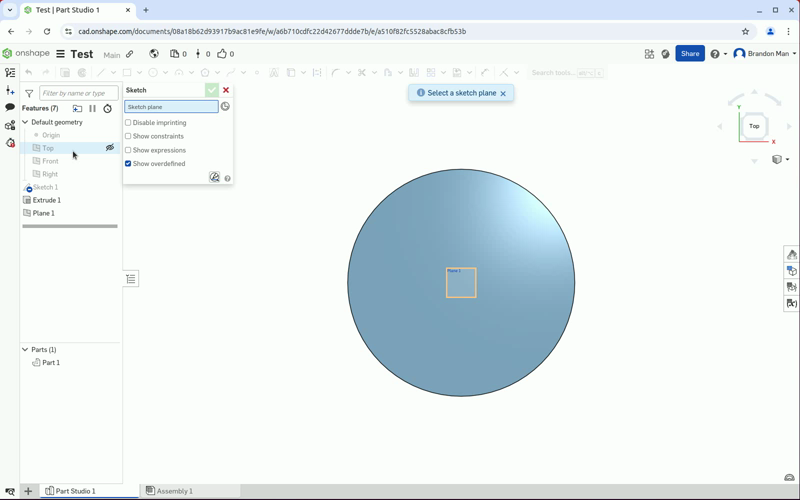
mouse_move(73, 215)
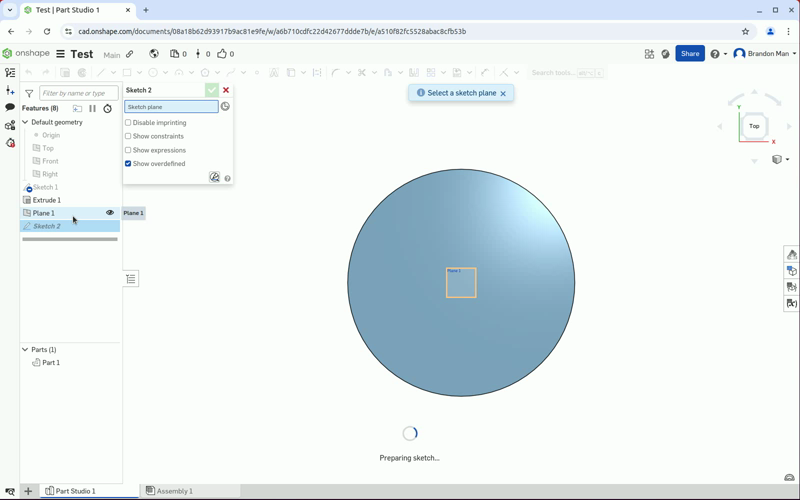
click(73, 215)
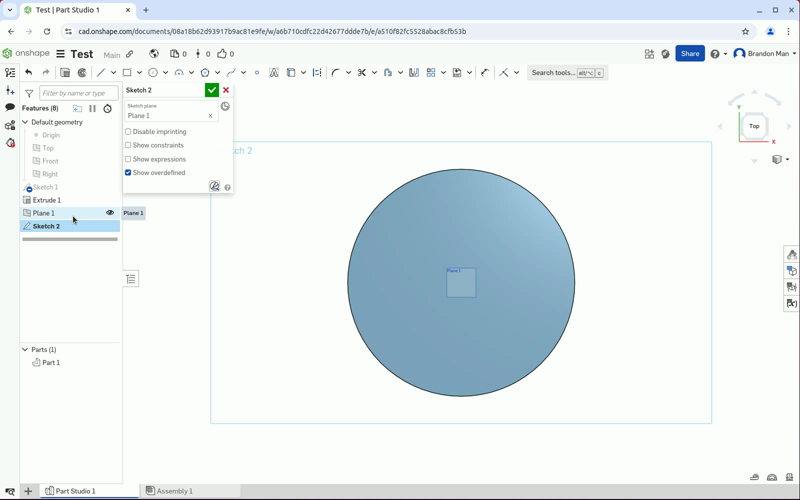
mouse_move(73, 352)
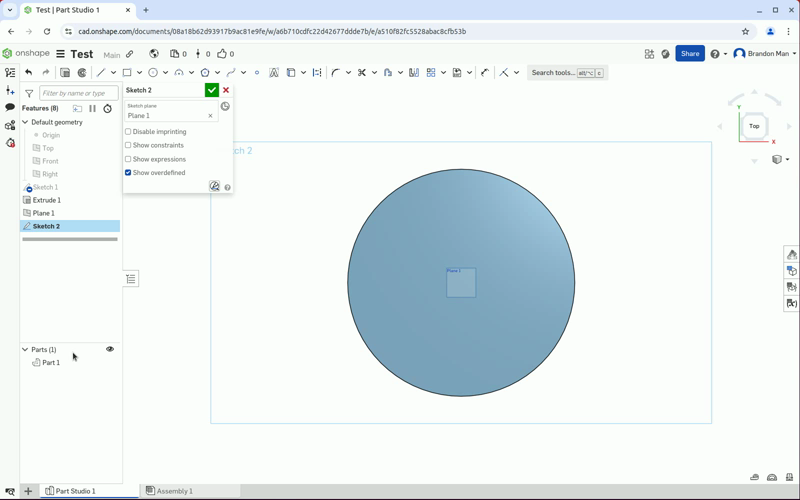
key(y)
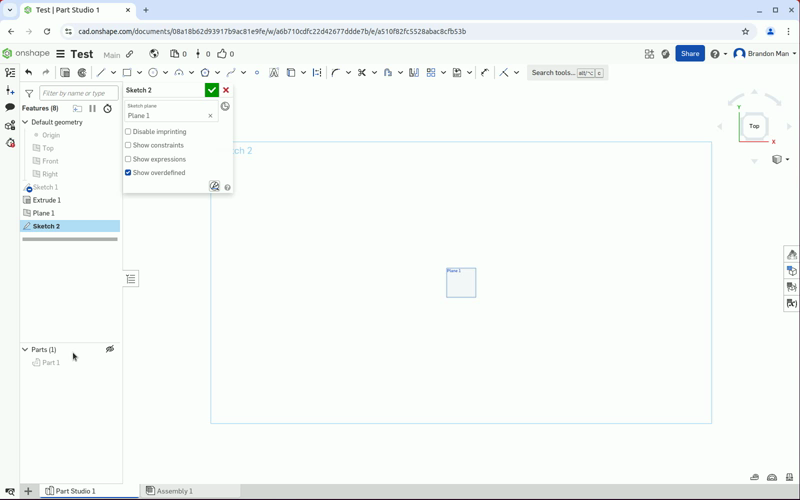
key(c)
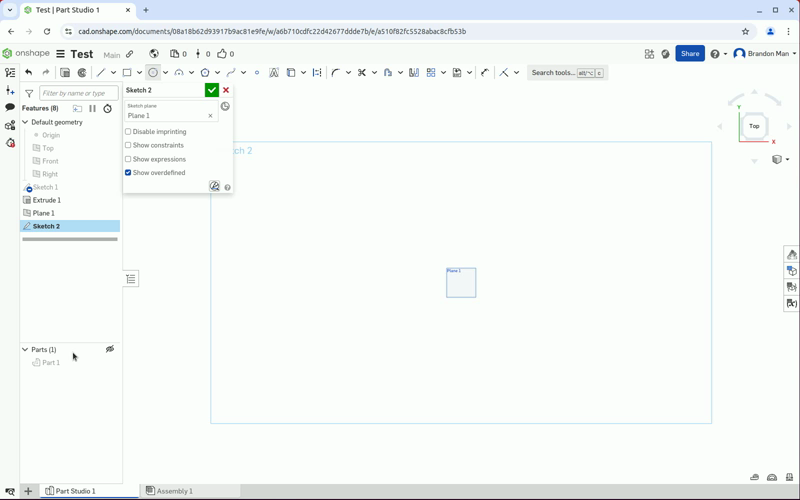
key_down(shift)
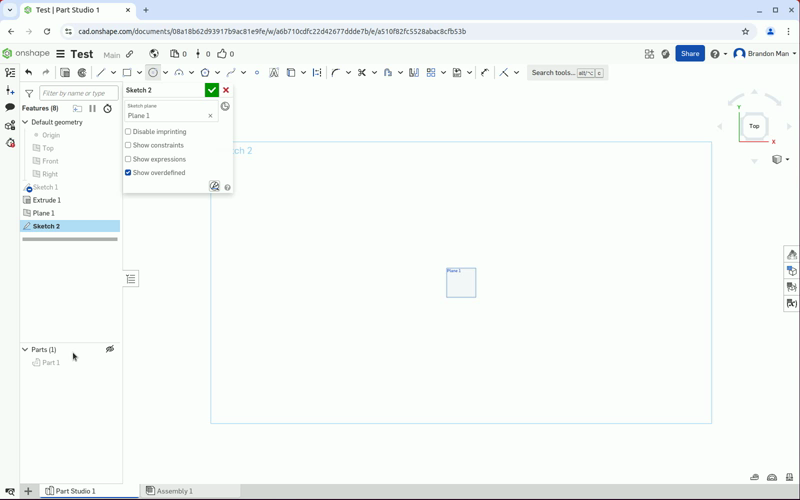
mouse_move(461, 282)
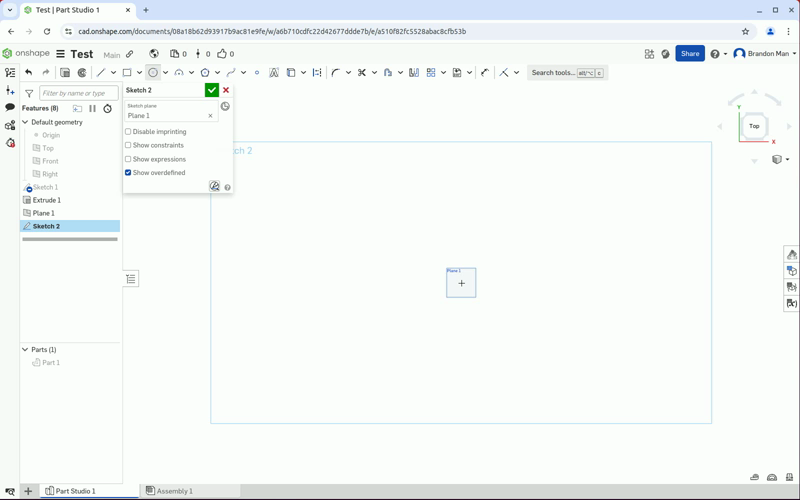
click(461, 282)
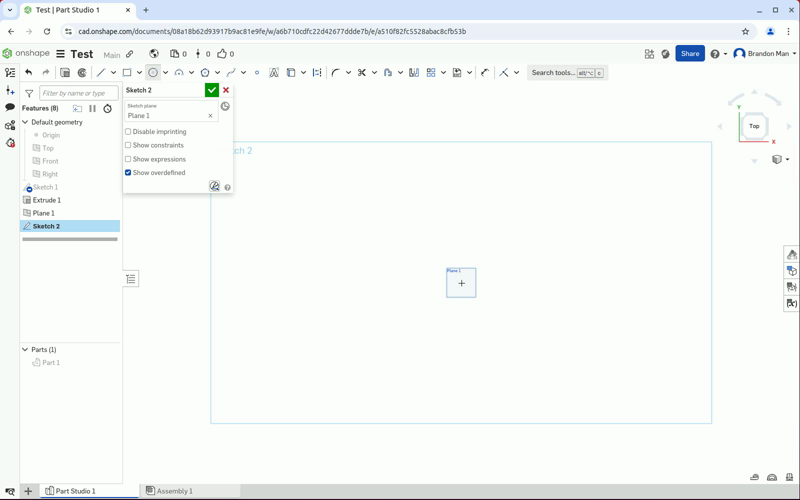
key_up(shift)
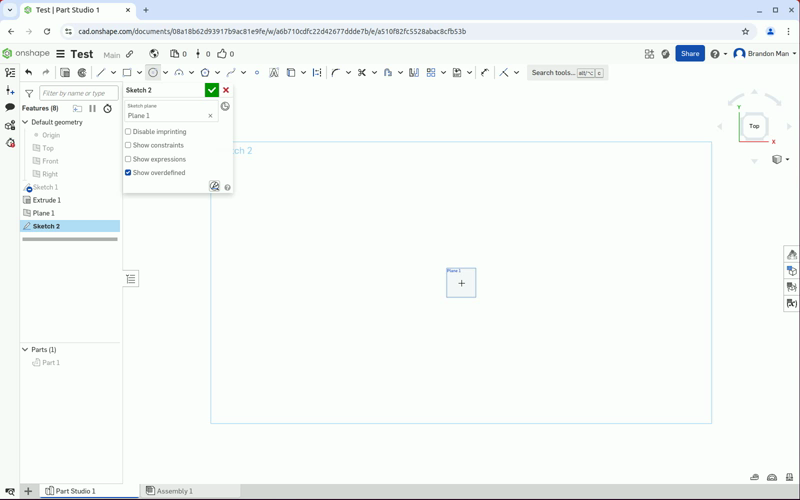
mouse_move(558, 282)
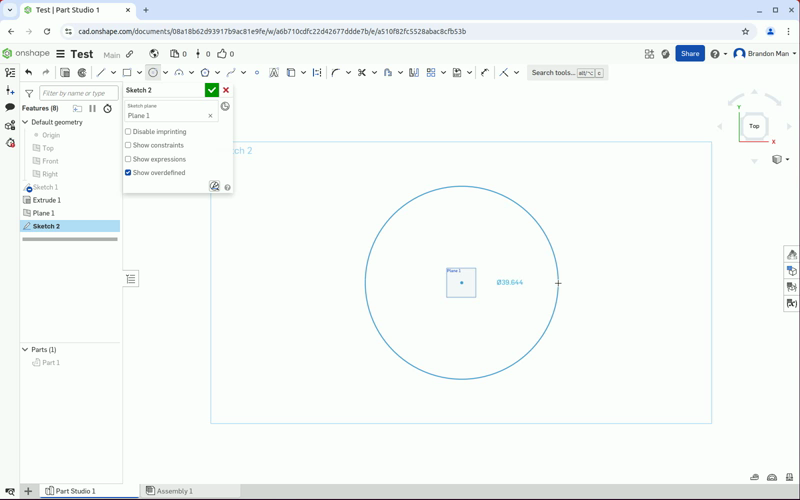
click(558, 282)
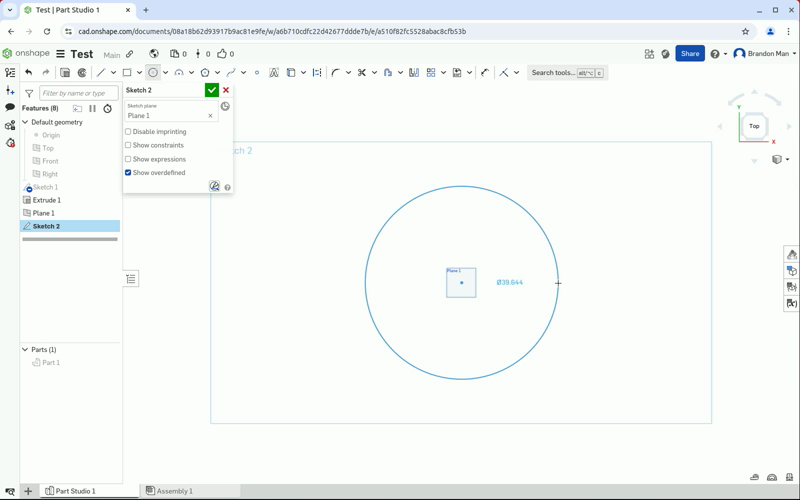
key(esc)
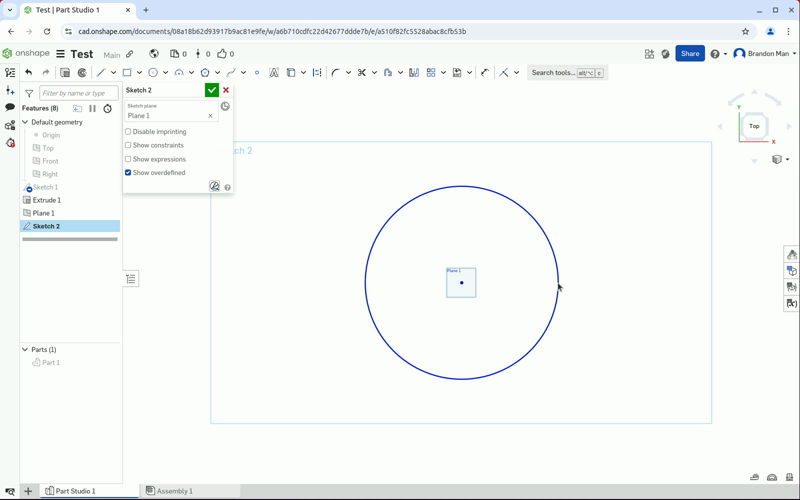
mouse_move(524, 291)
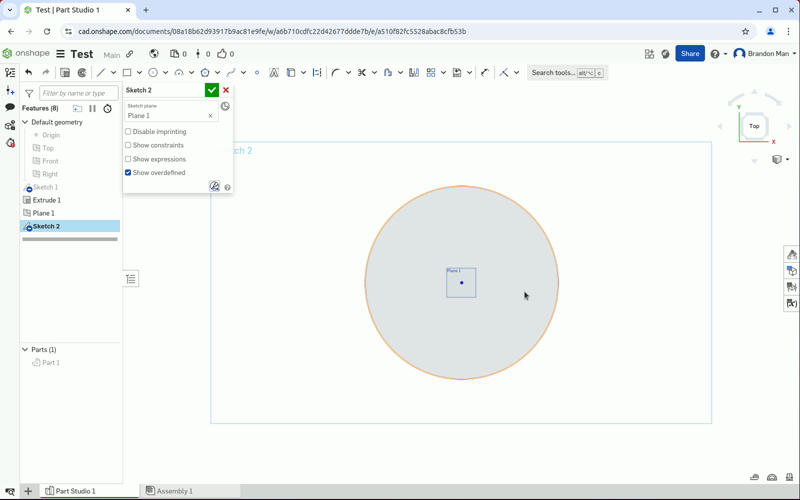
click(524, 291)
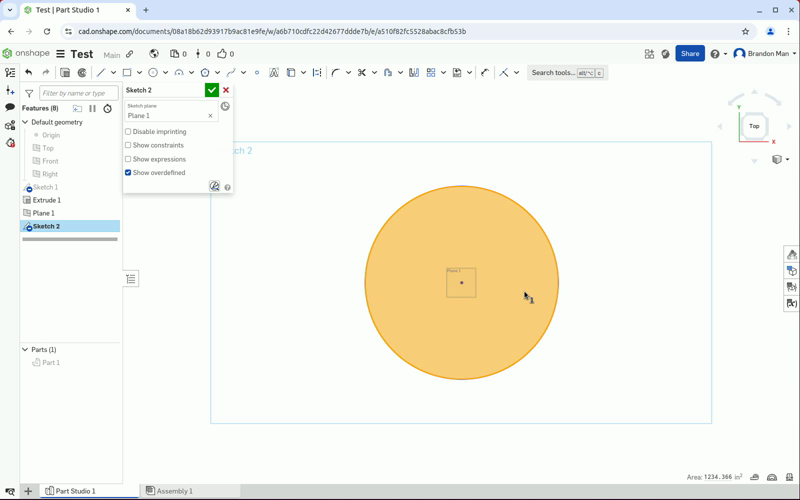
mouse_move(73, 352)
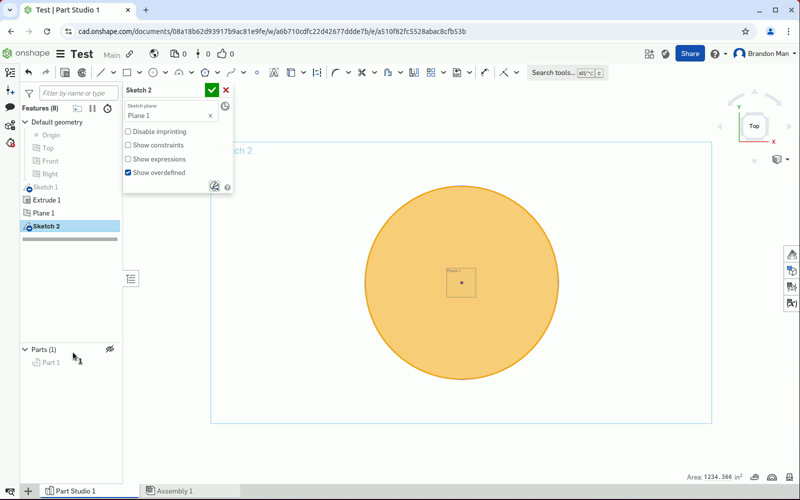
key(shift+y)
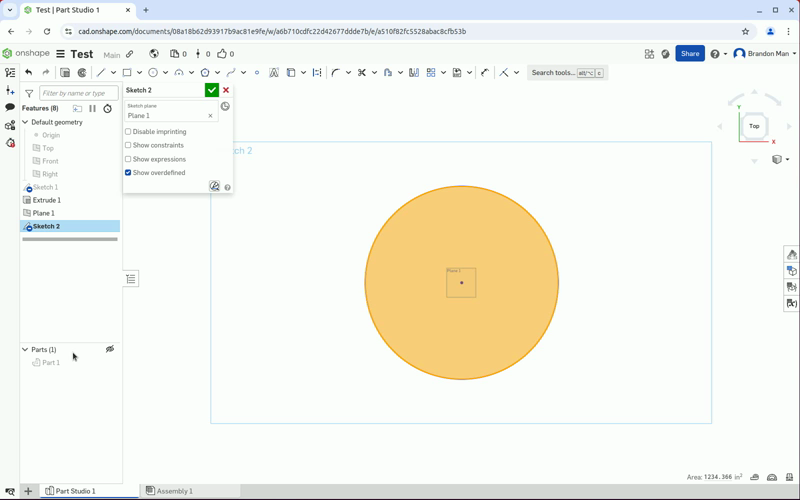
key(shift+e)
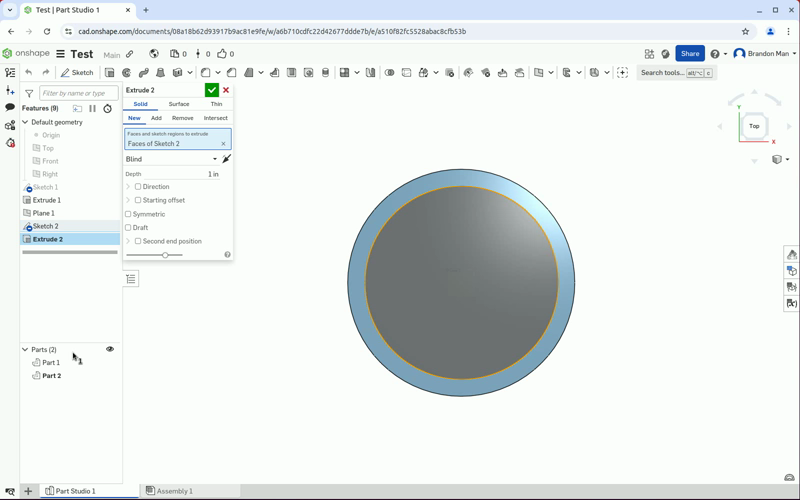
mouse_move(143, 106)
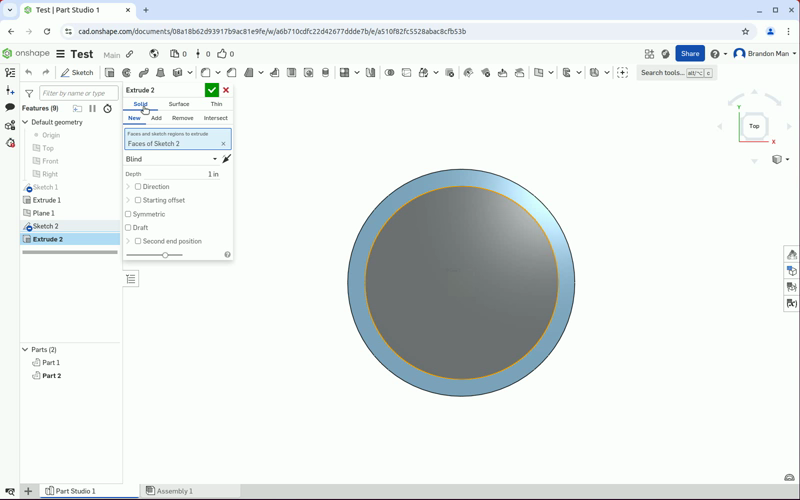
click(143, 106)
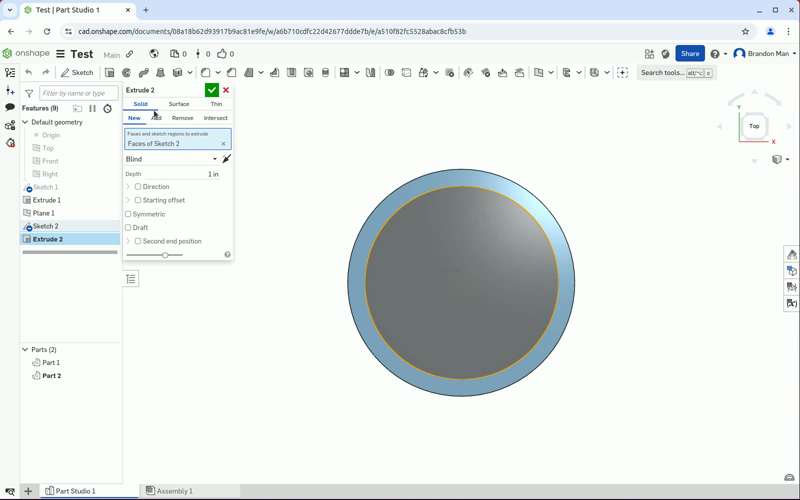
mouse_move(186, 120)
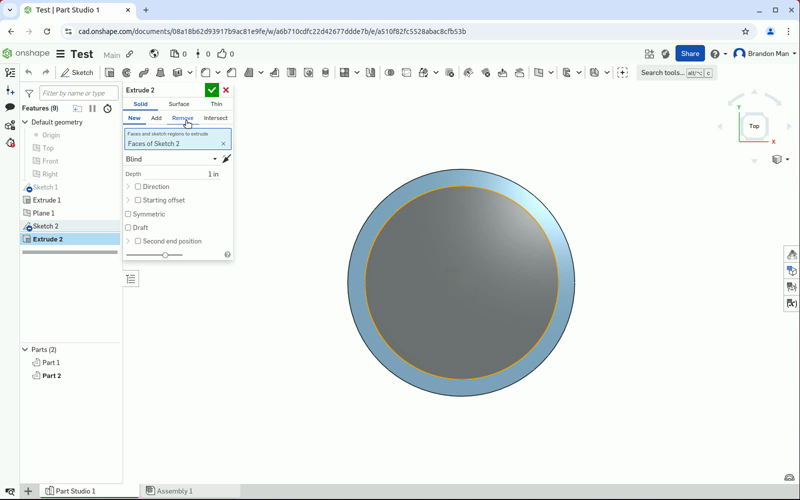
click(186, 120)
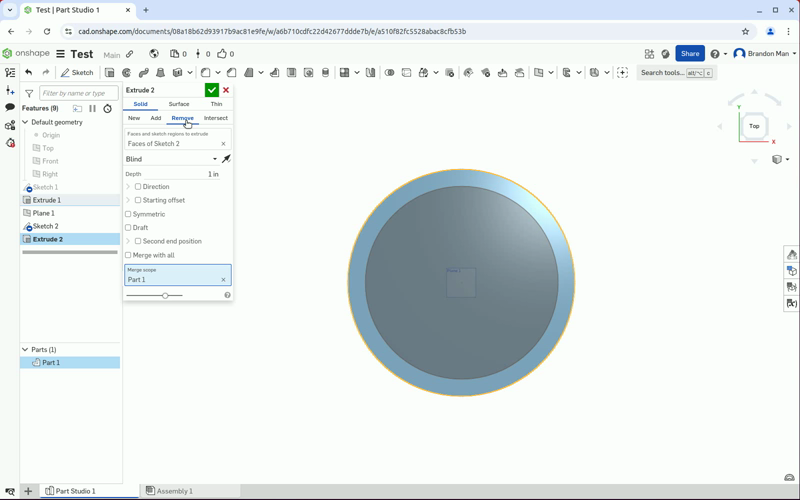
key(tab, 4)
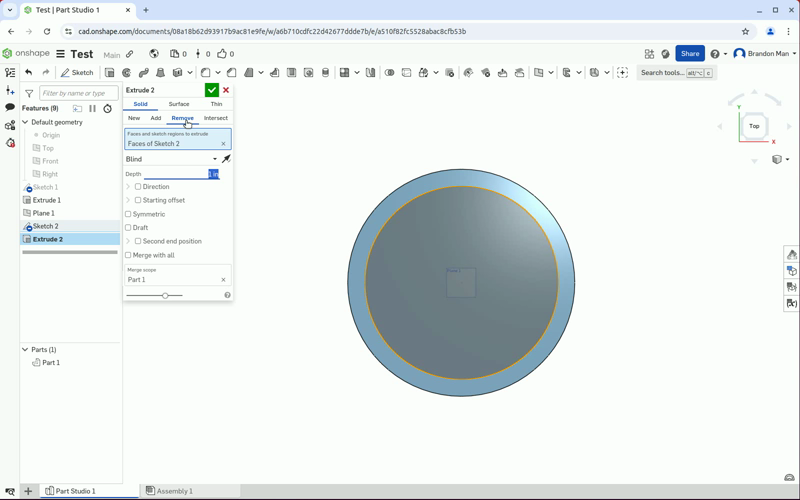
text(12.517)
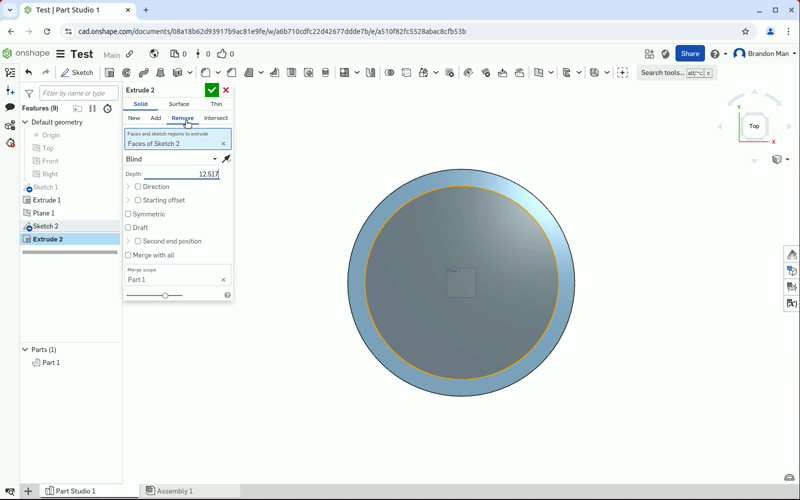
key(tab, 6)
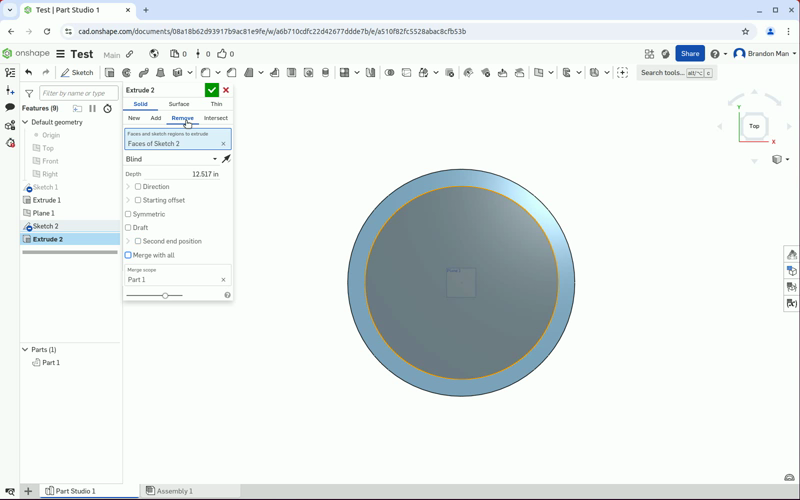
key(space)
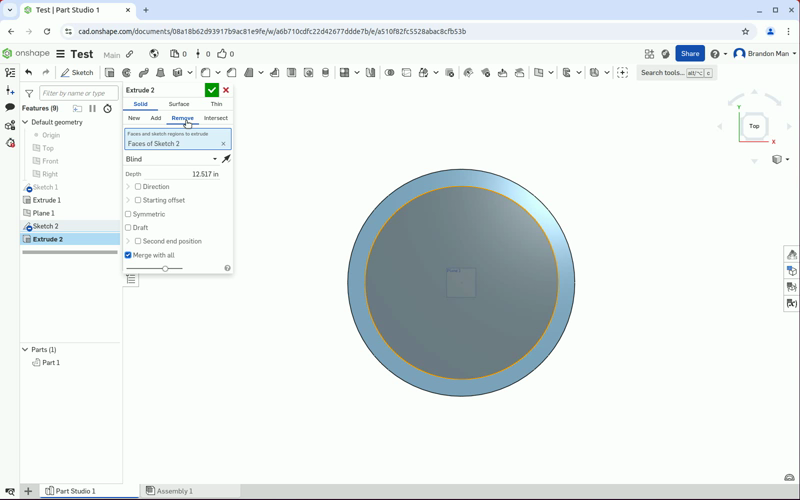
key(enter)
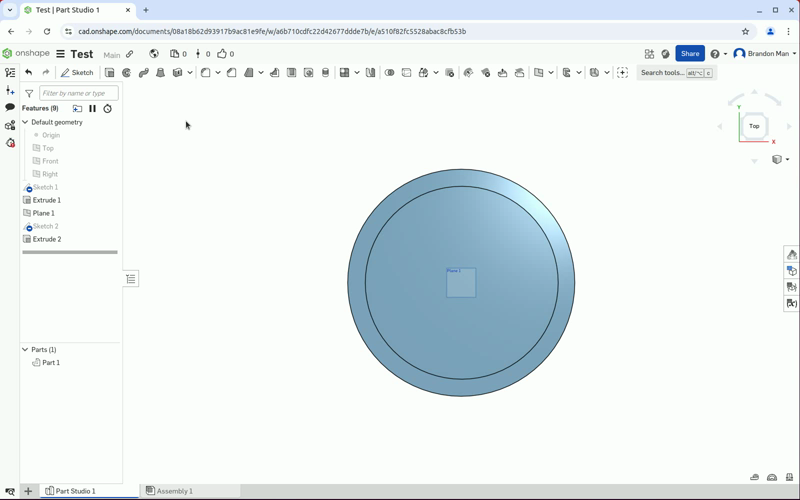
key(shift+h)
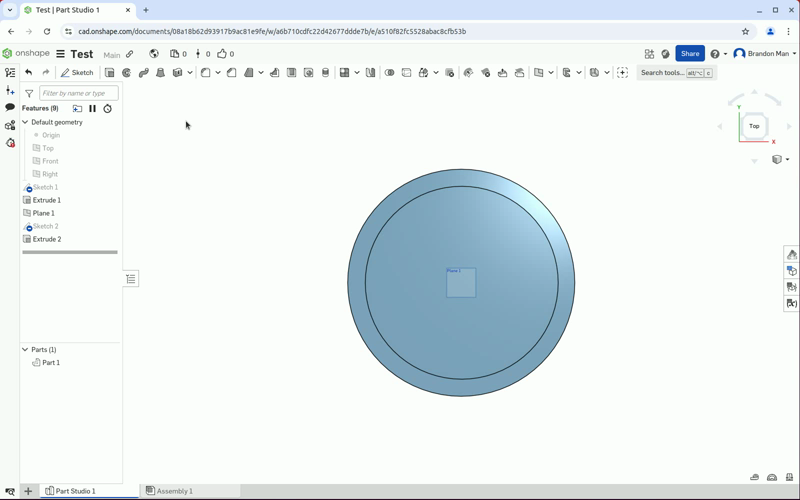
key(shift+h)
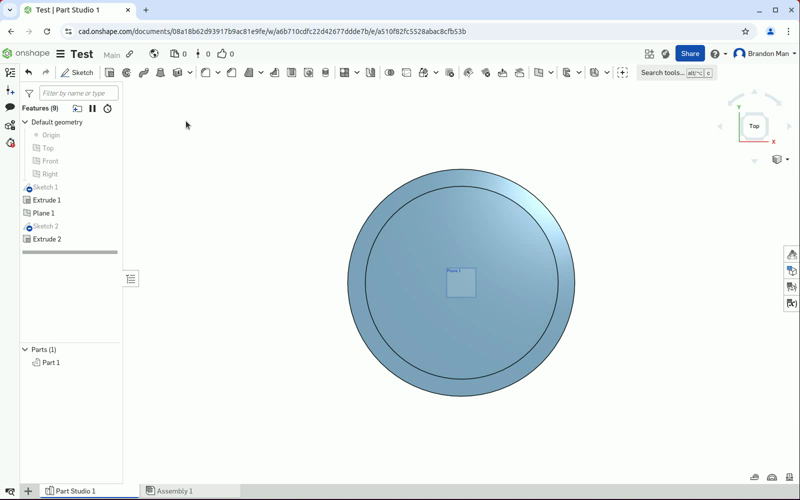
mouse_move(73, 189)
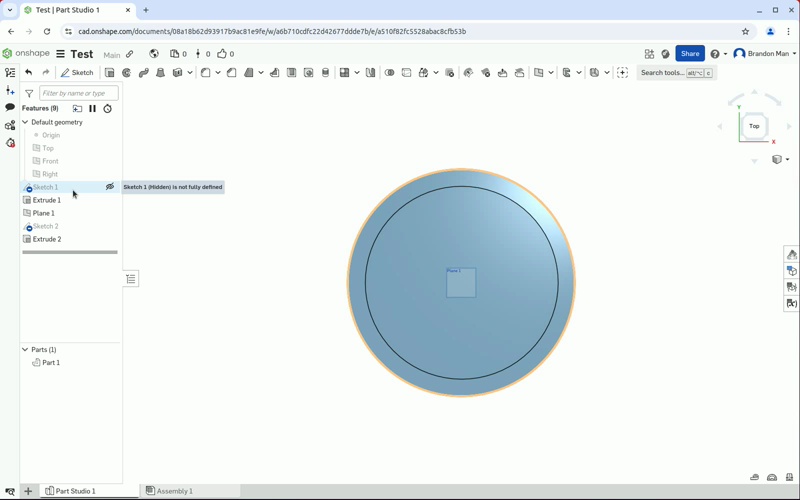
click(73, 189)
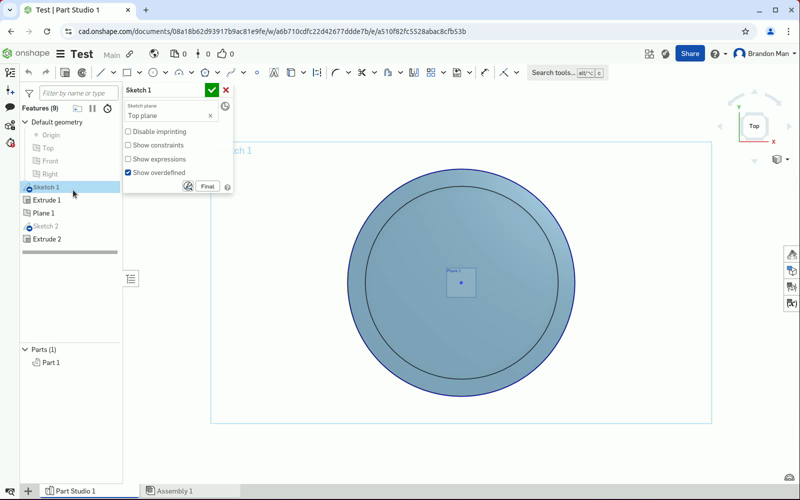
mouse_move(229, 92)
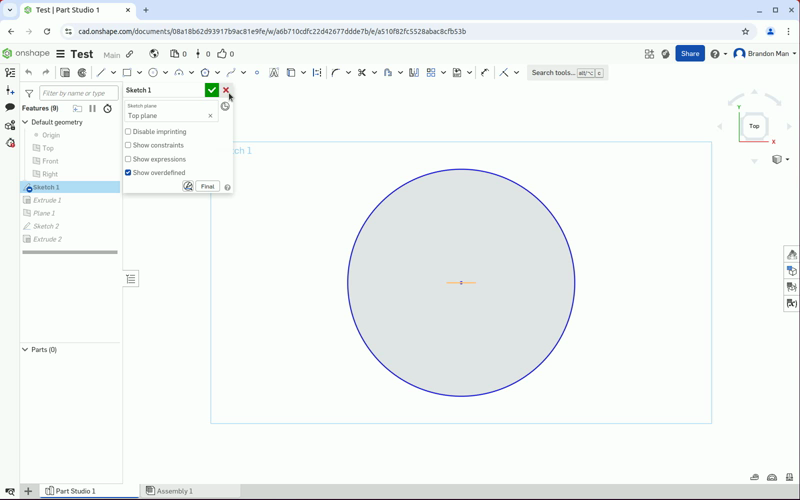
click(229, 92)
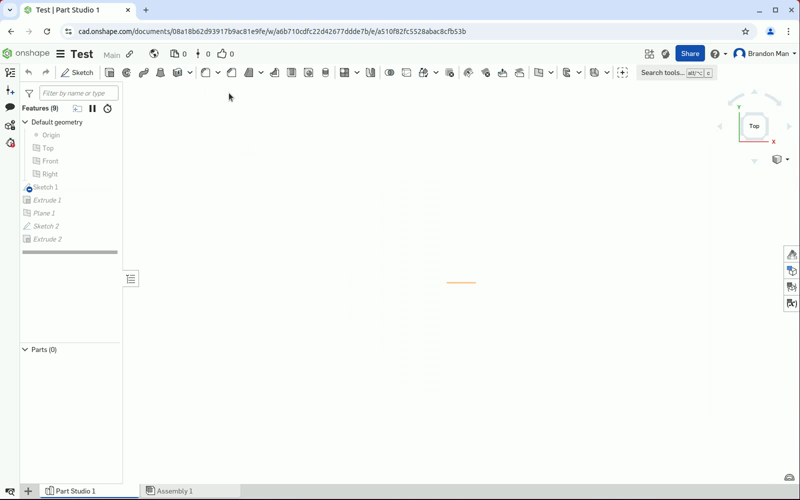
mouse_move(541, 75)
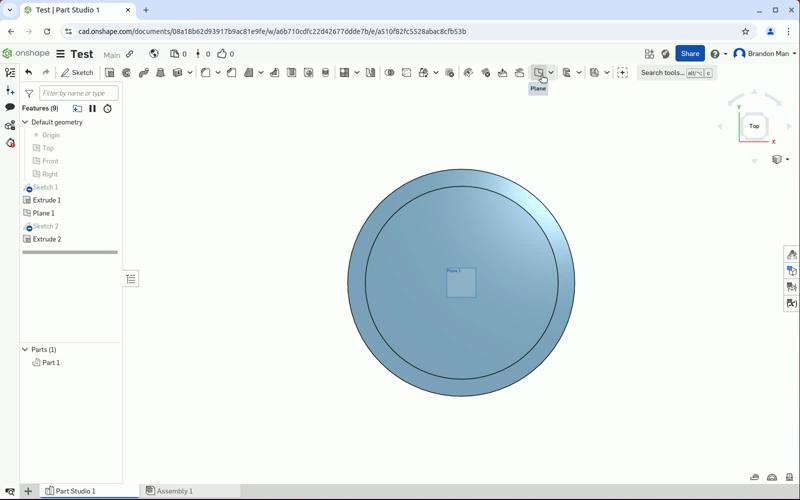
click(541, 75)
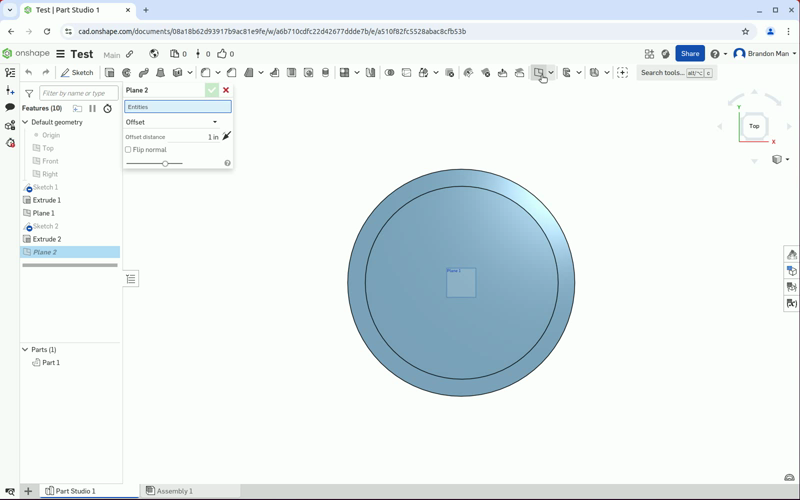
mouse_move(73, 150)
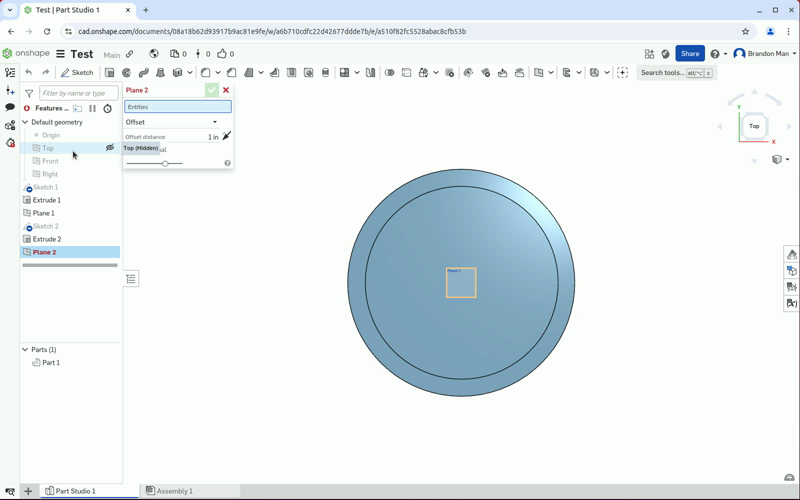
click(73, 150)
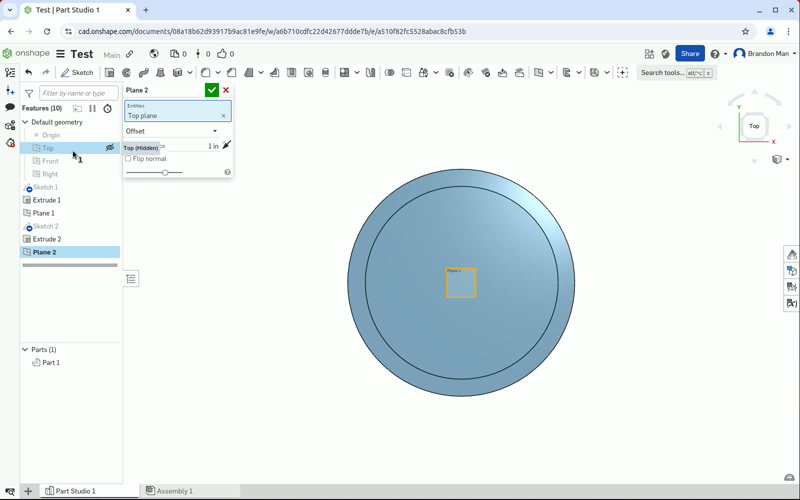
key(tab, 2)
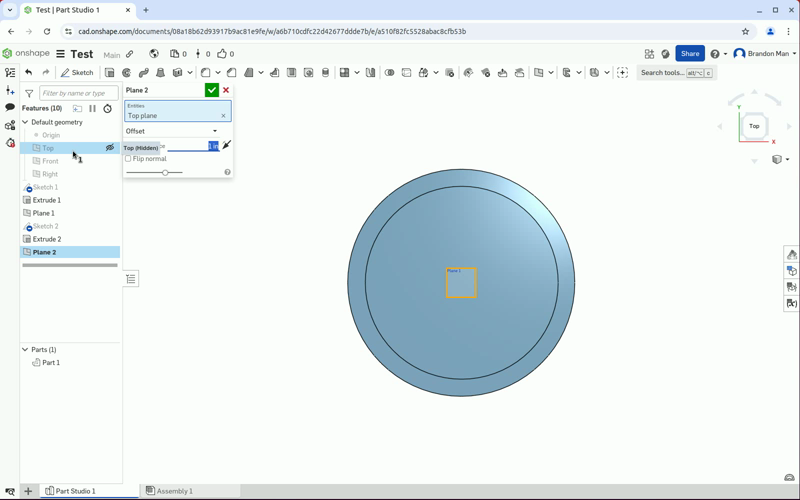
text(1.695)
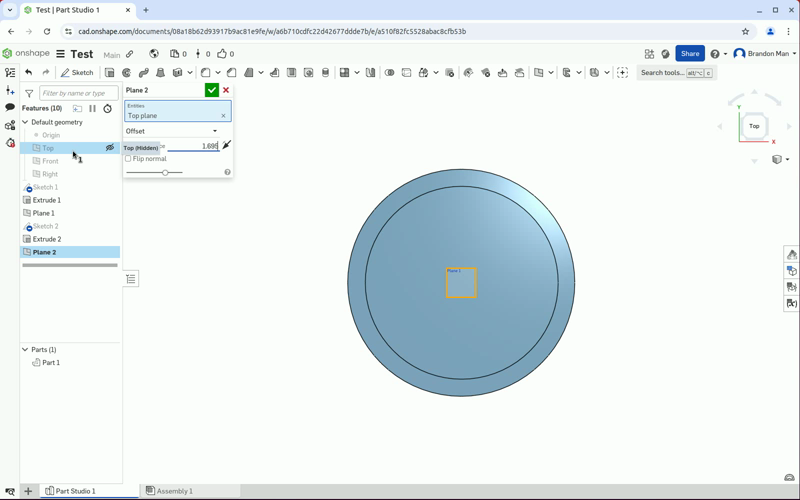
key(enter, 2)
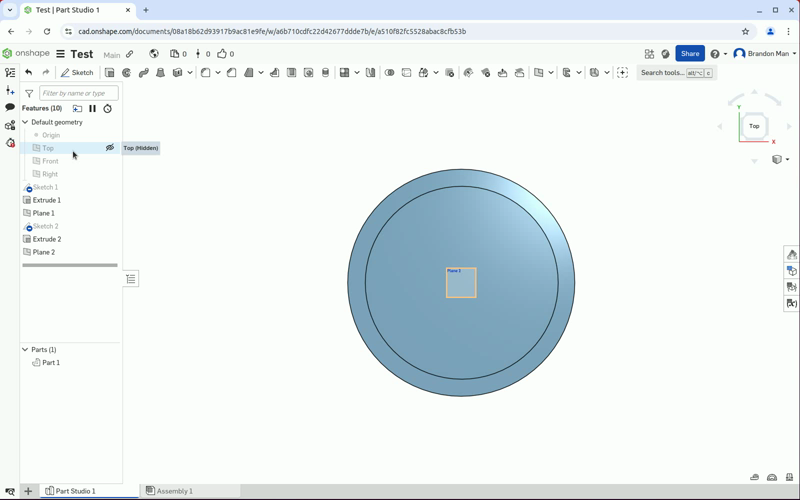
key(shift+s)
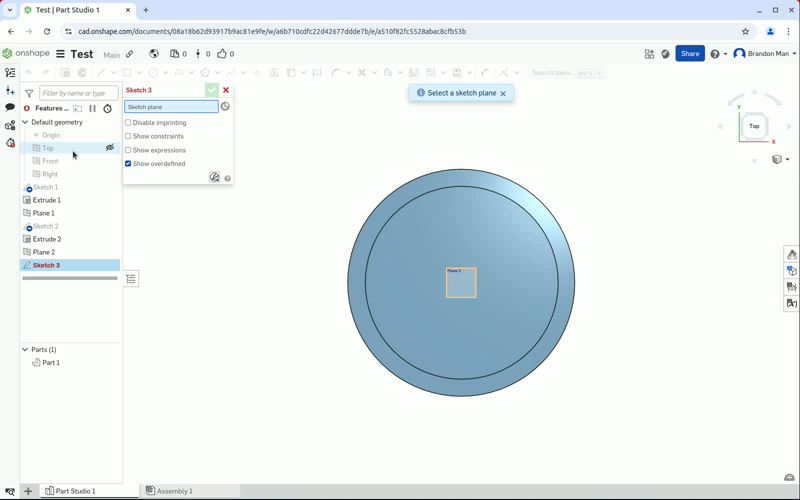
mouse_move(73, 254)
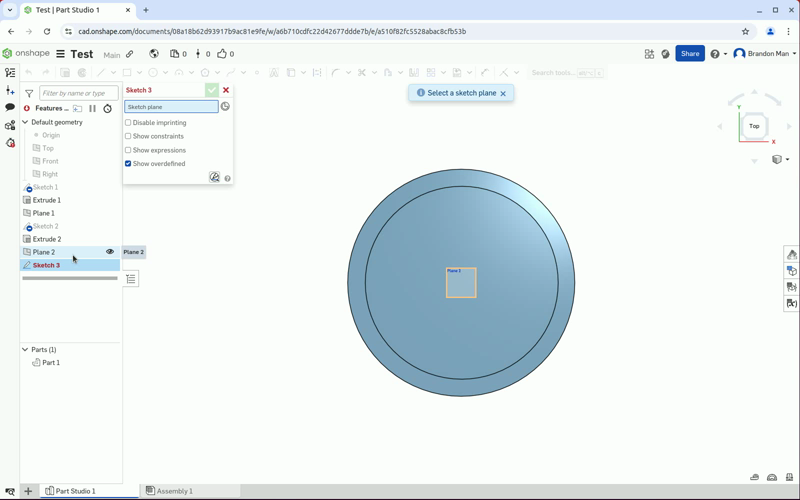
click(73, 254)
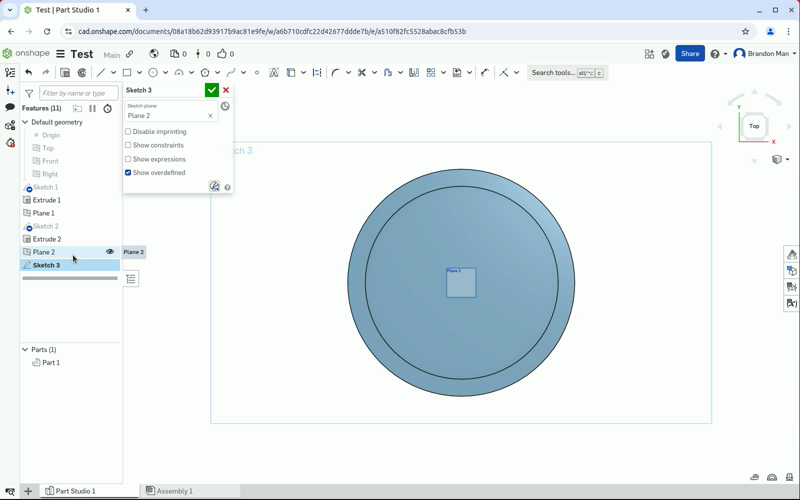
mouse_move(73, 352)
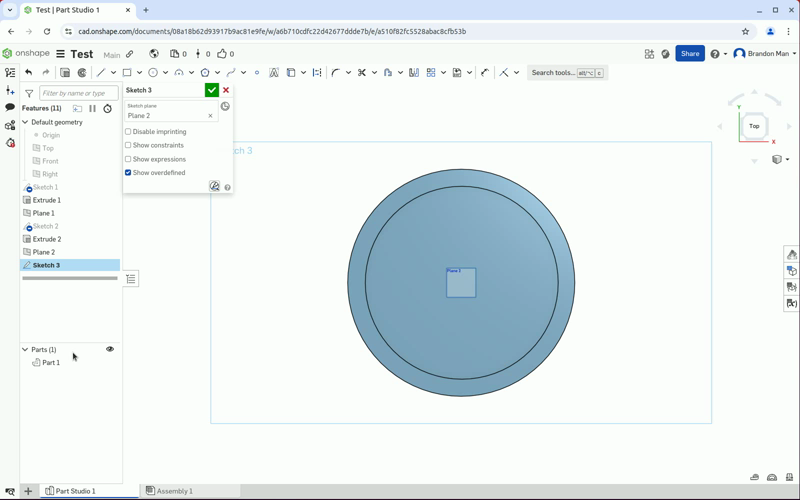
key(y)
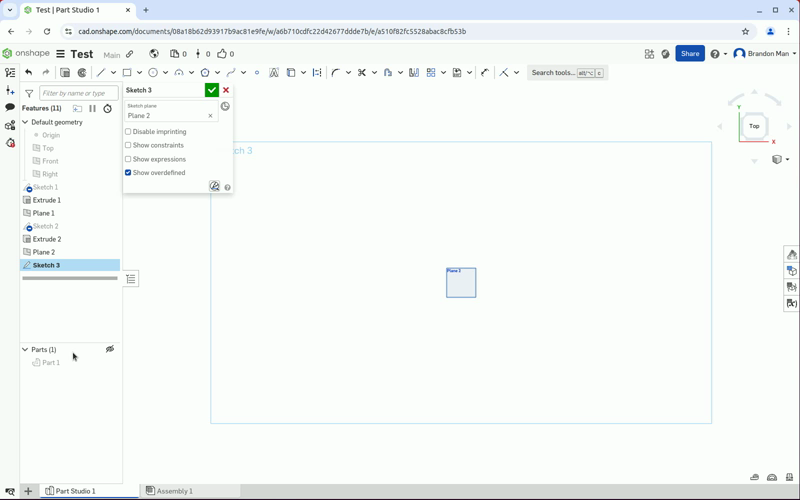
key(c)
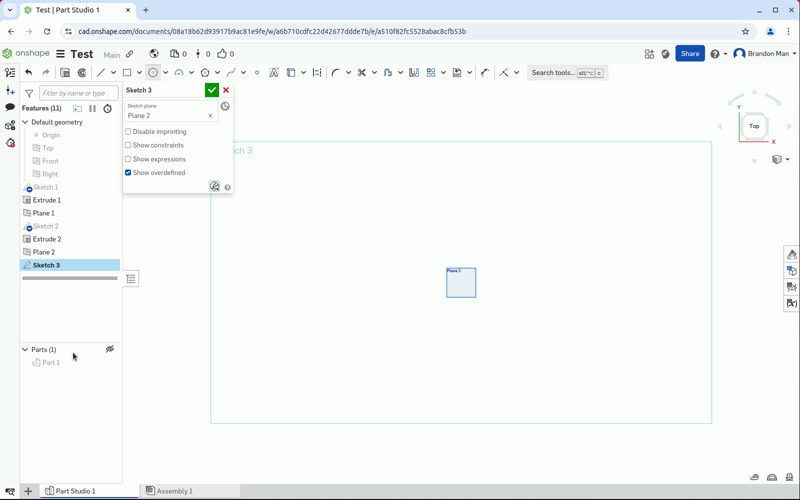
key_down(shift)
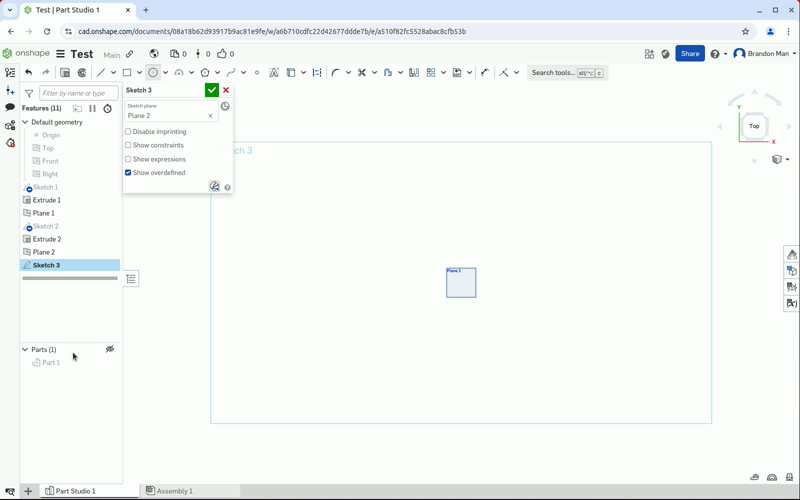
mouse_move(461, 282)
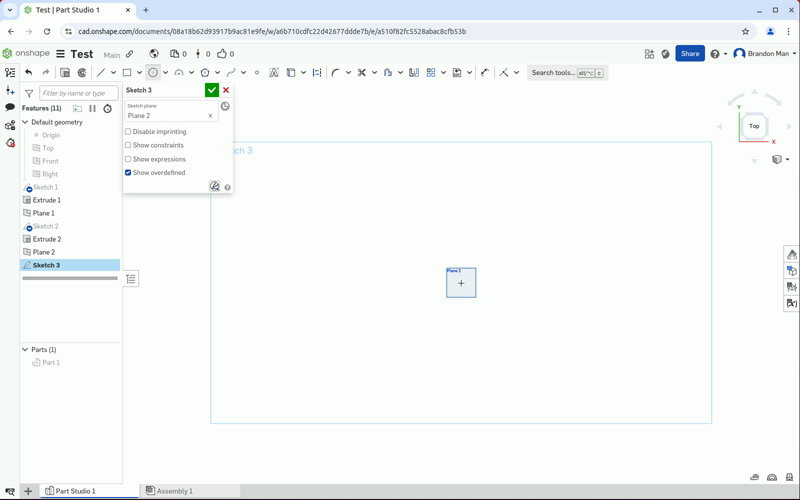
click(461, 282)
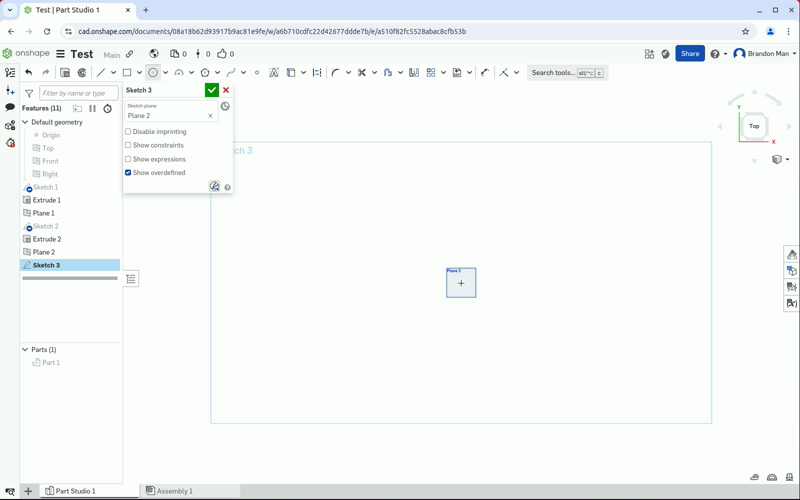
key_up(shift)
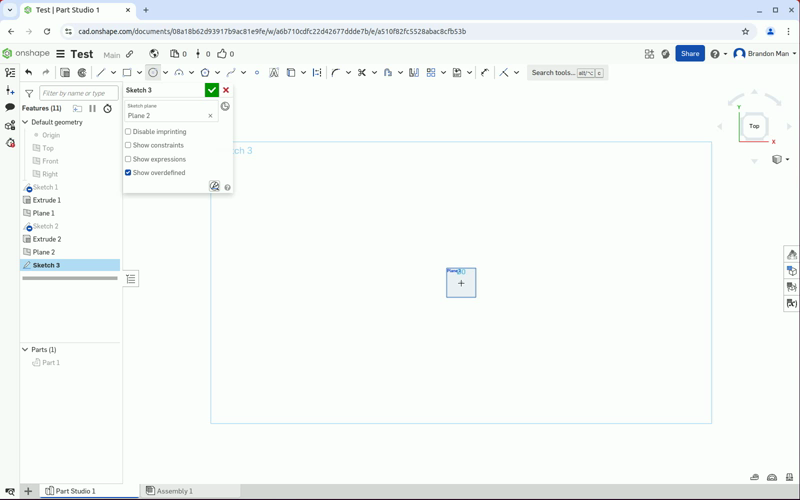
mouse_move(535, 282)
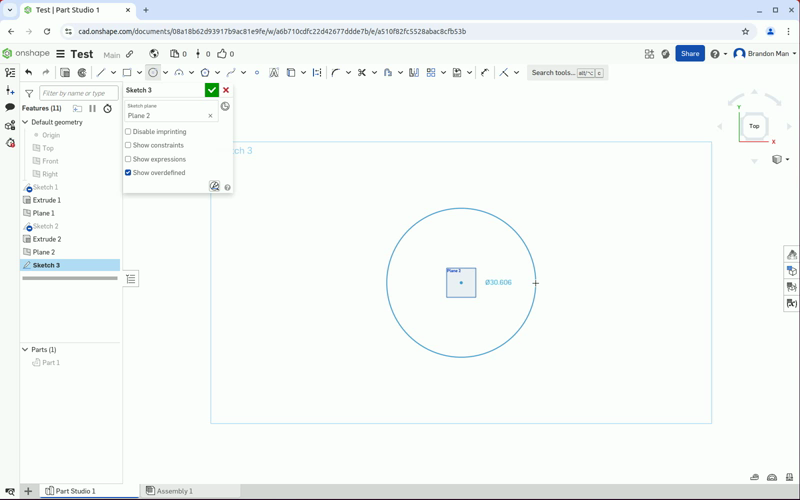
click(535, 282)
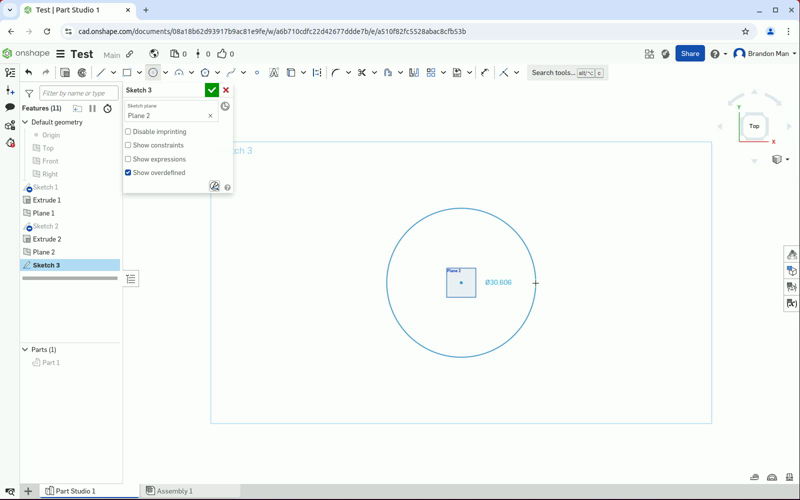
key(esc)
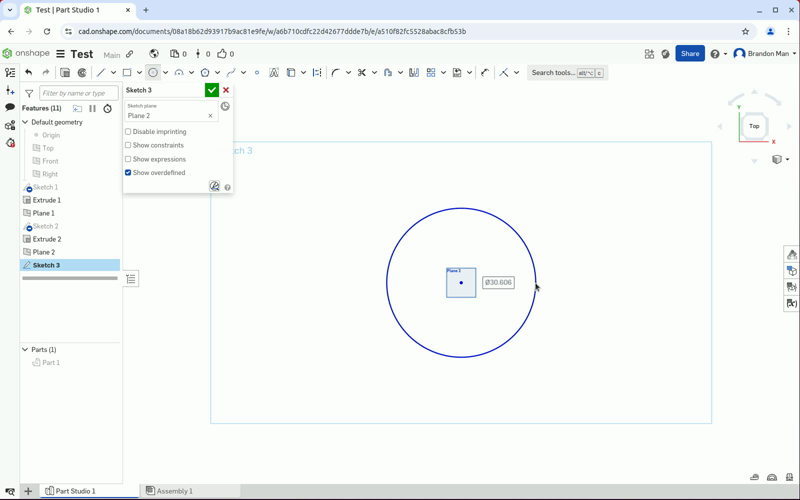
mouse_move(488, 279)
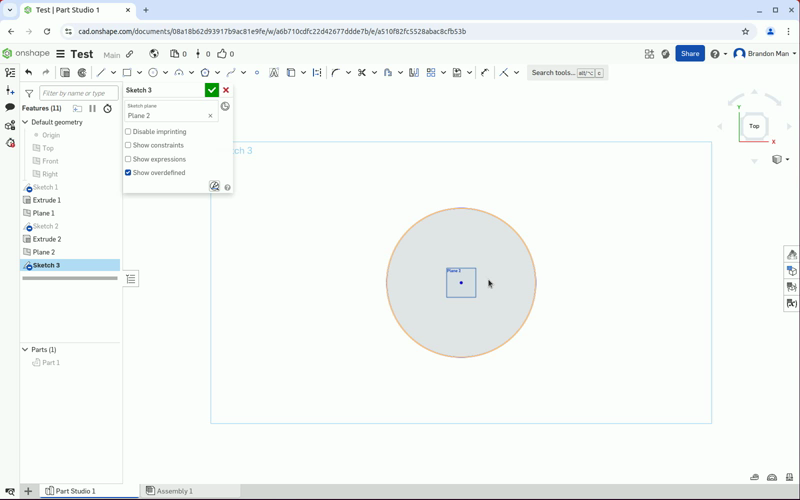
click(488, 279)
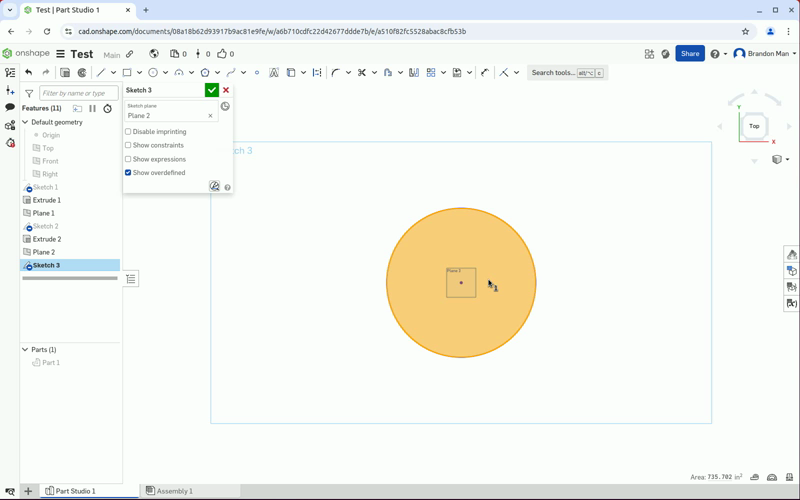
mouse_move(73, 352)
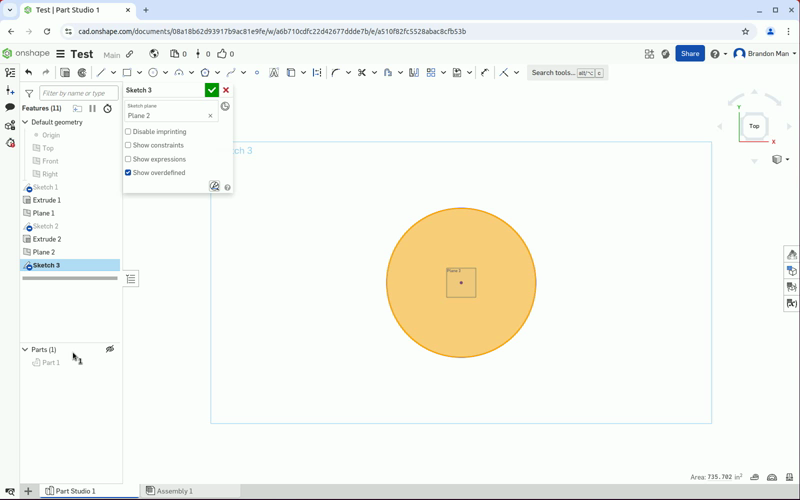
key(shift+y)
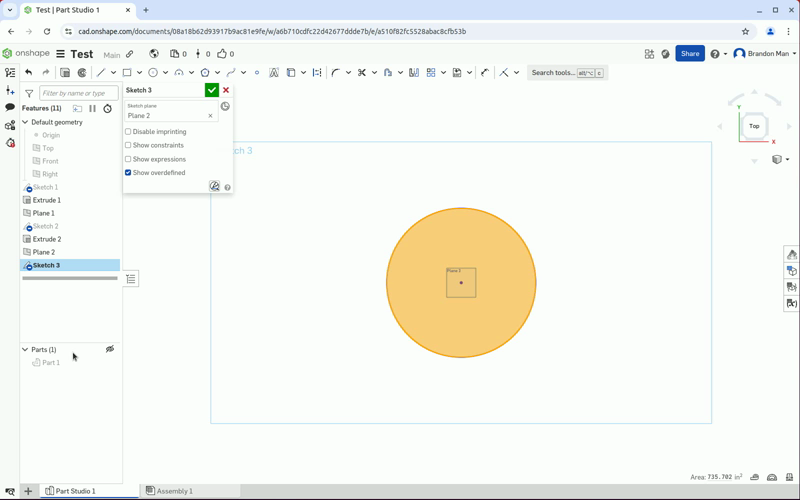
key(shift+e)
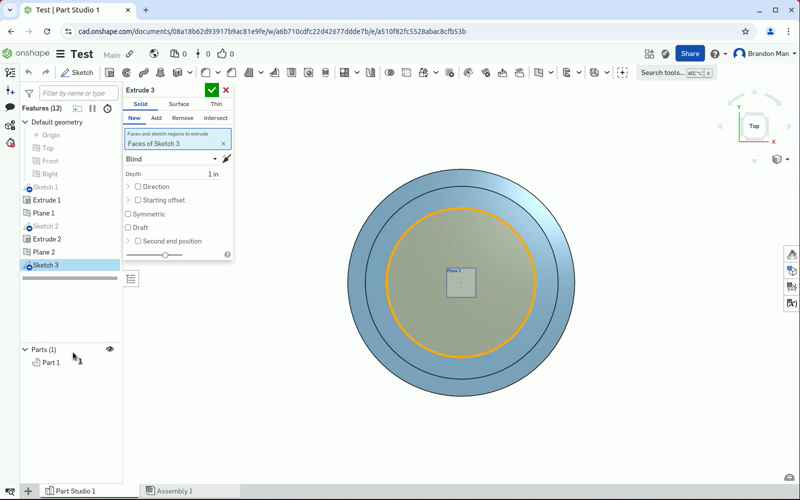
mouse_move(143, 106)
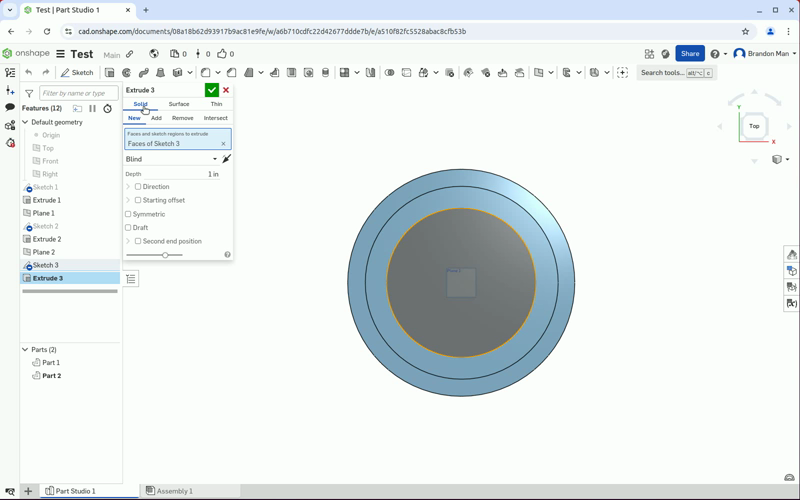
click(143, 106)
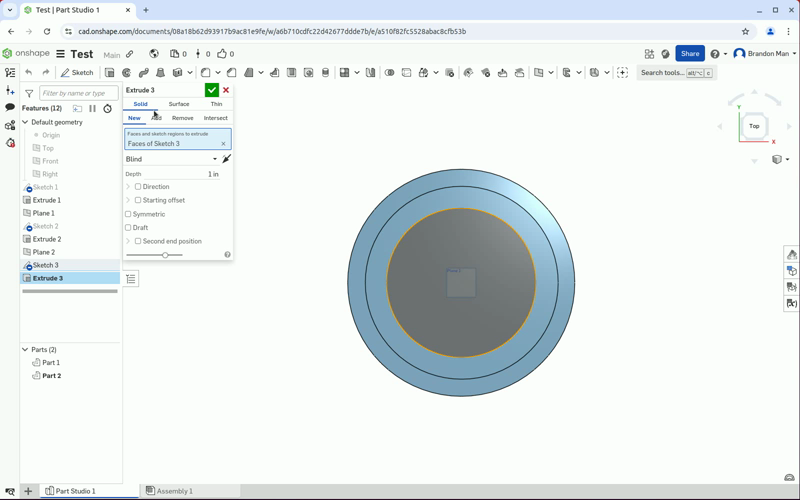
mouse_move(186, 120)
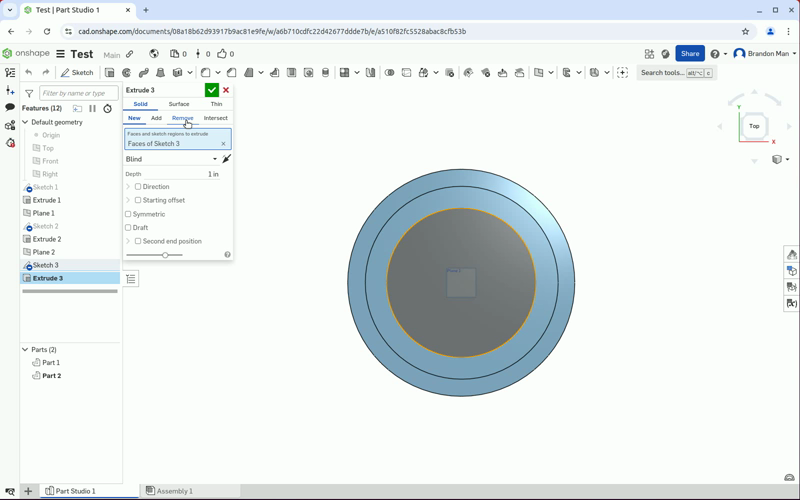
click(186, 120)
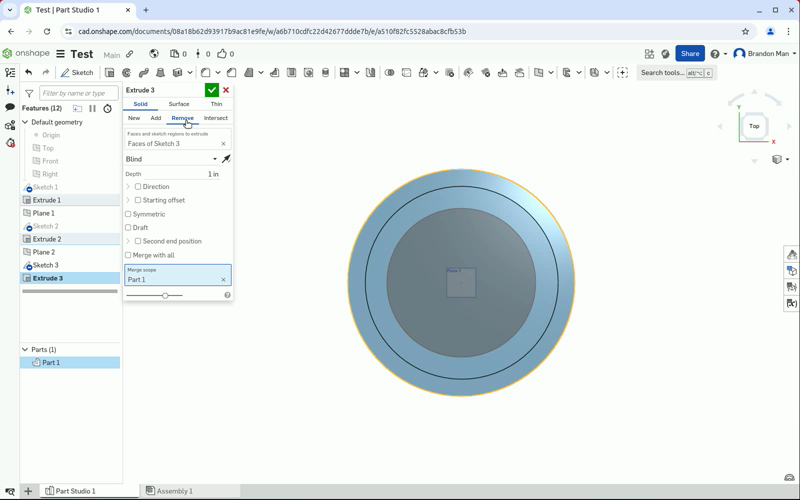
key(tab, 4)
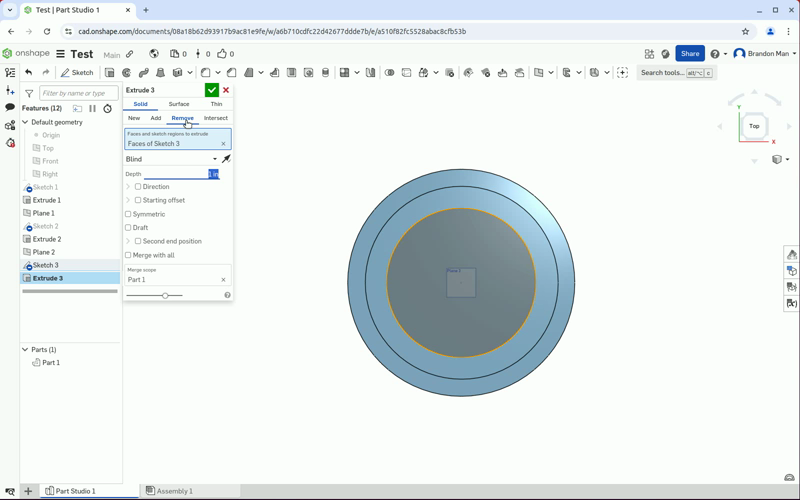
text(1.685)
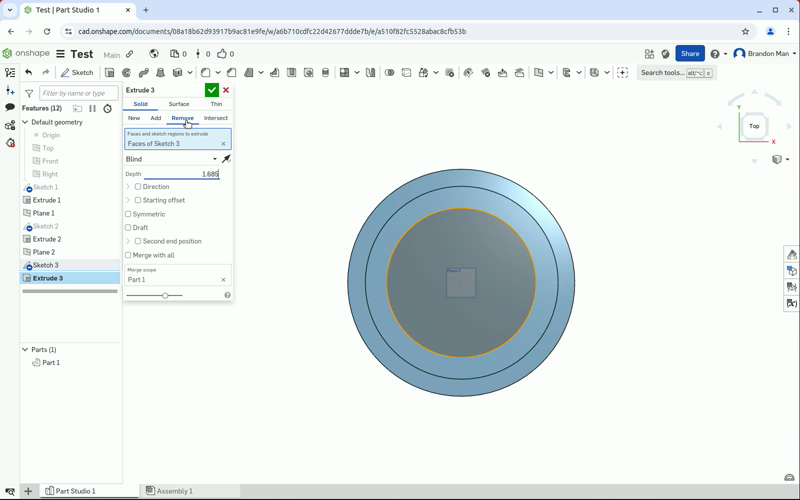
key(tab, 6)
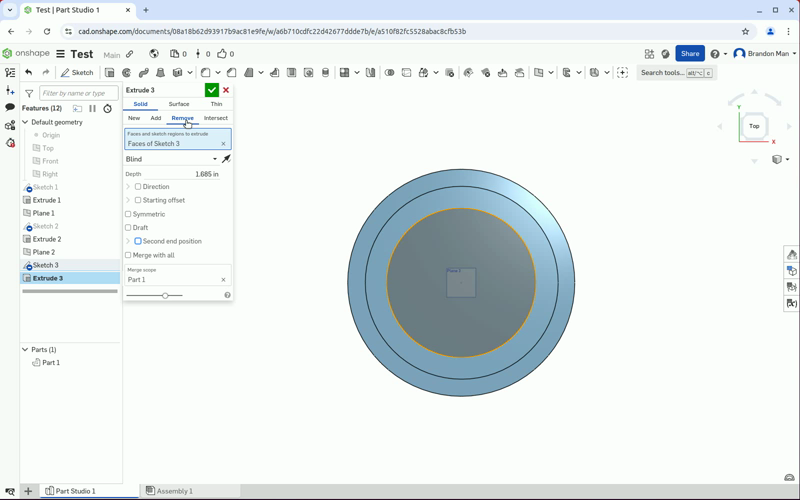
key(space)
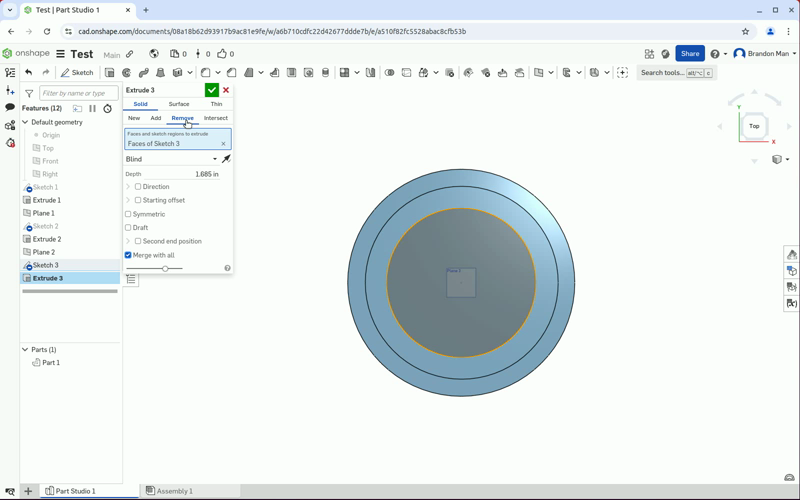
key(enter)
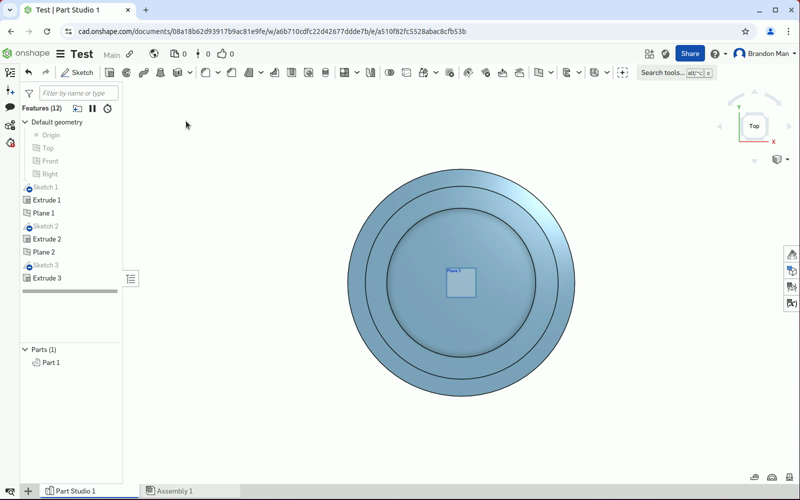
key(shift+h)
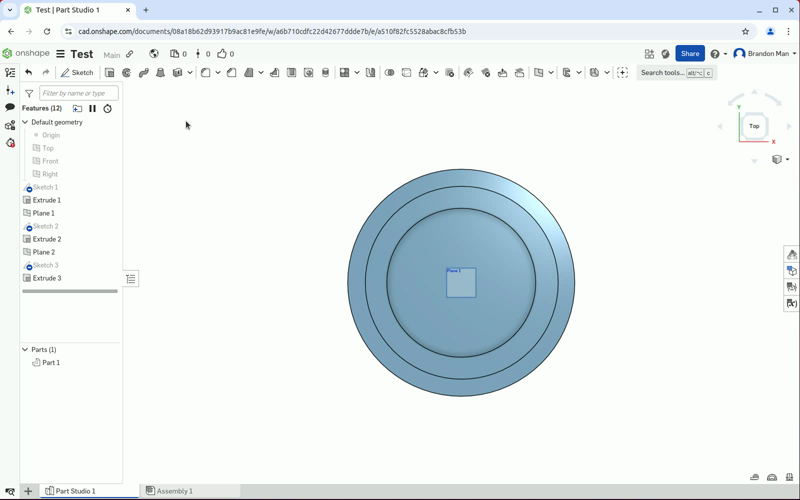
key(shift+h)
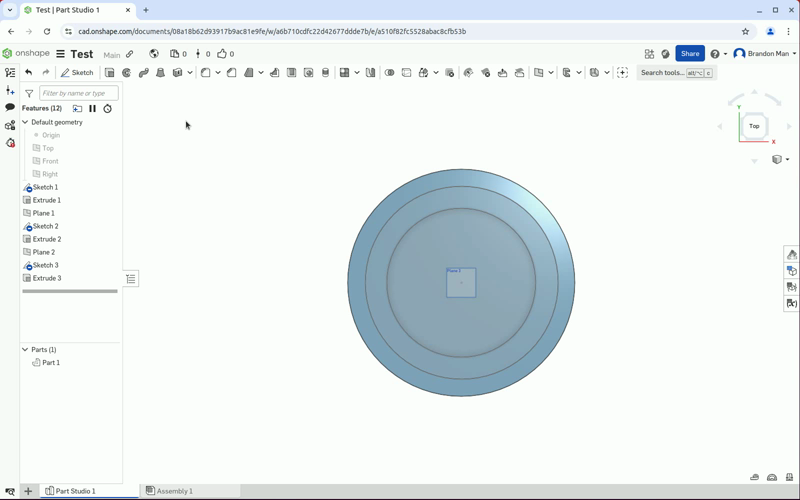
key(shift+7)
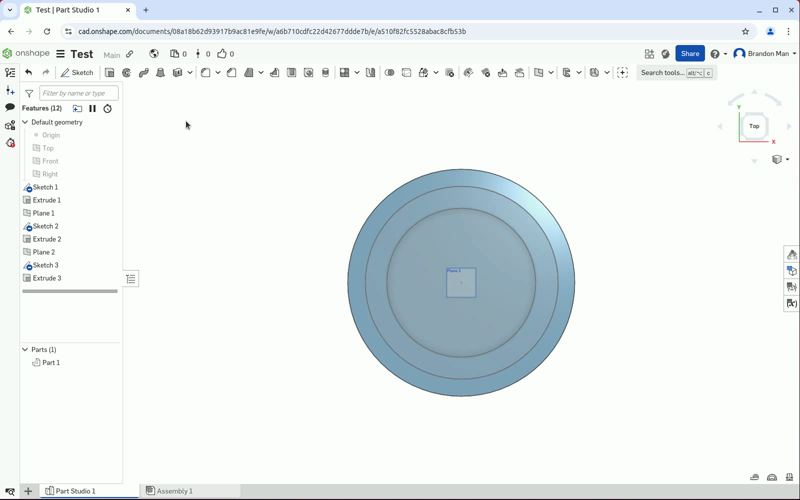
key(up, 3)
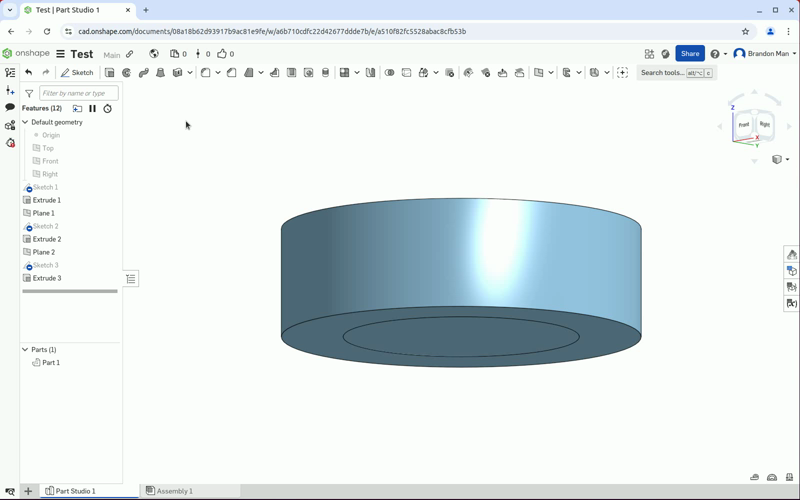
key(left, 3)
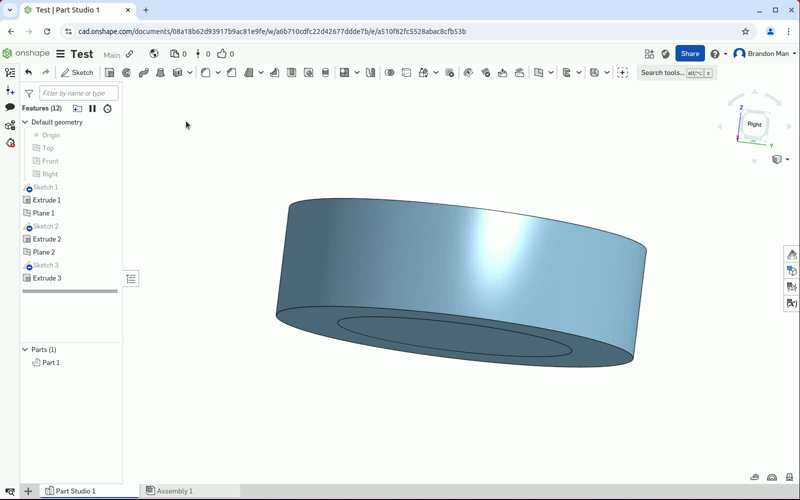
key(right, 3)
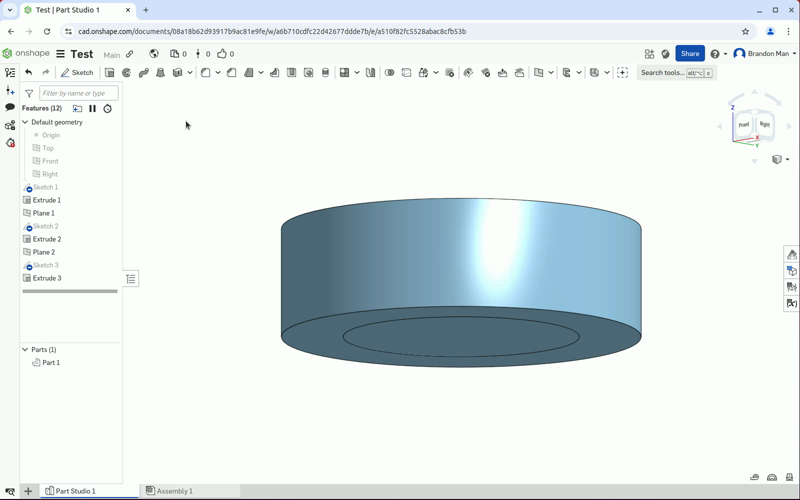
key(down, 3)
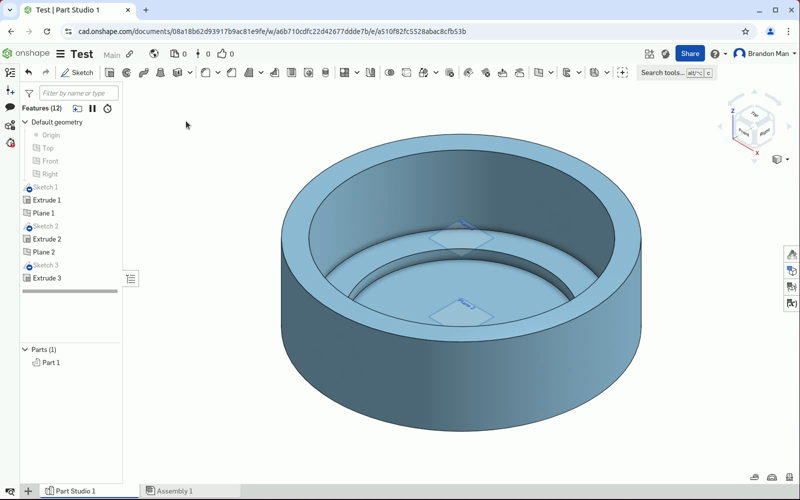
mouse_move(73, 189)
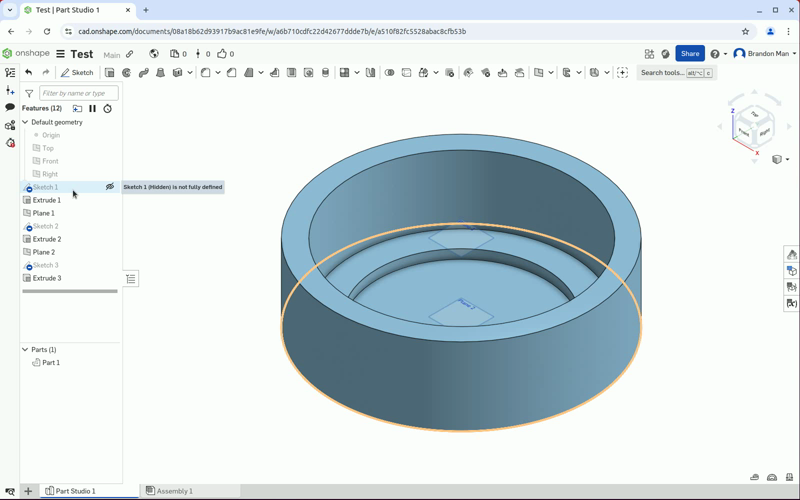
click(73, 189)